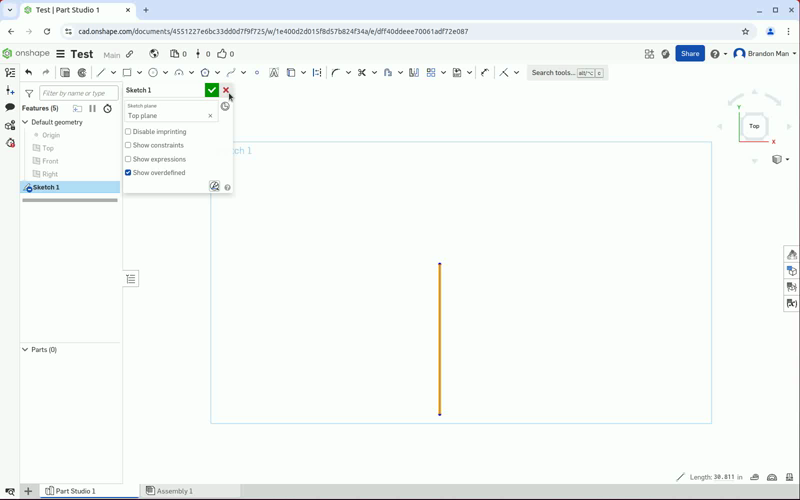
key(shift+h)
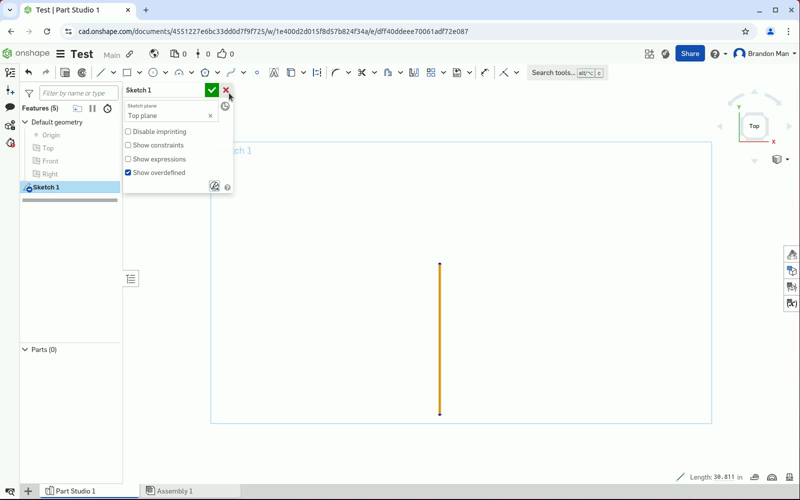
key(shift+s)
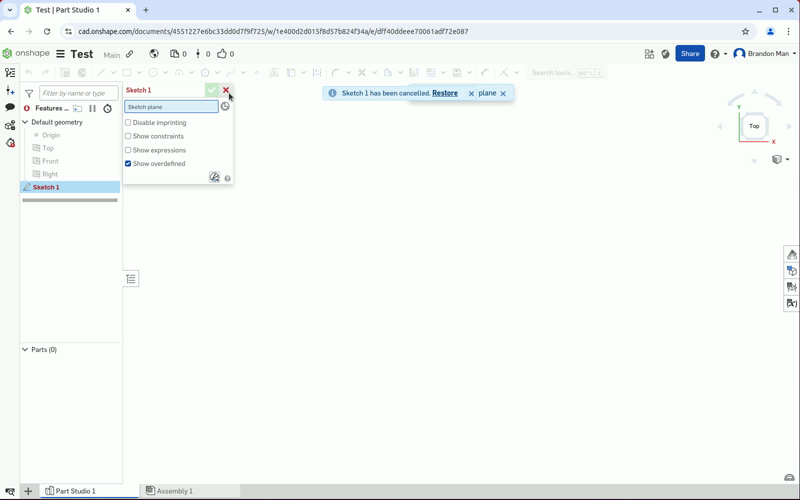
mouse_move(73, 150)
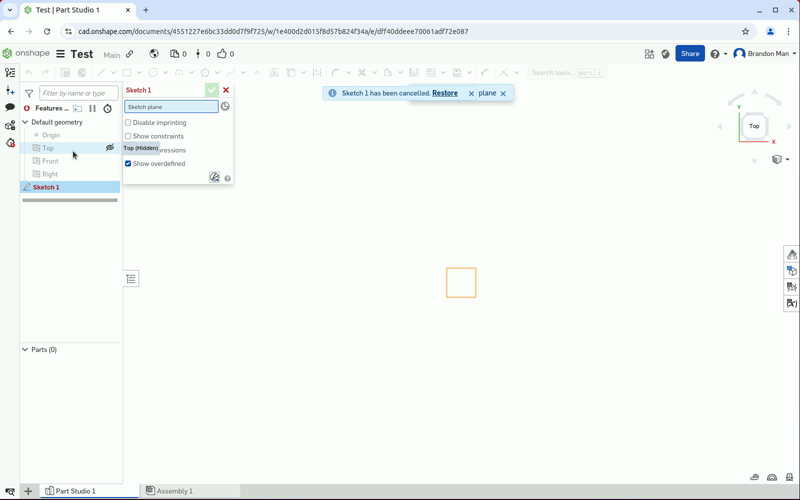
click(73, 150)
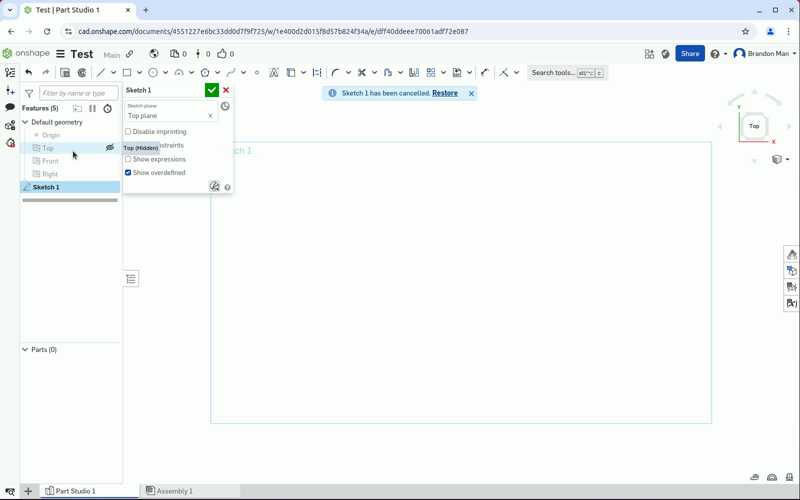
mouse_move(73, 352)
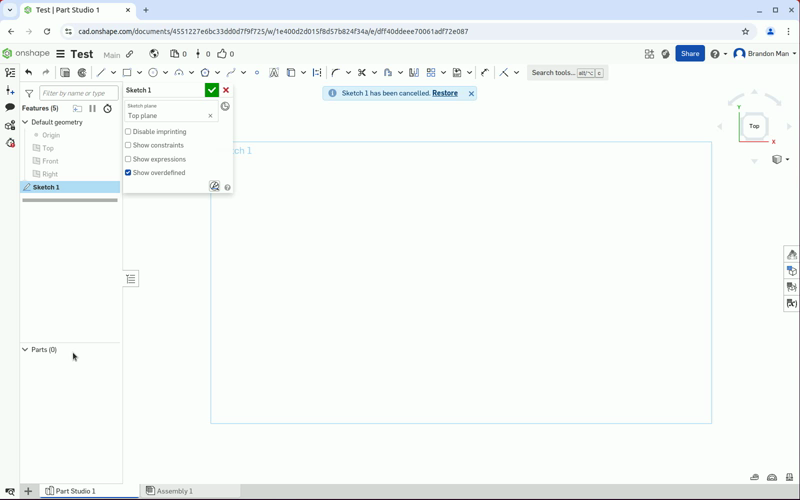
key(y)
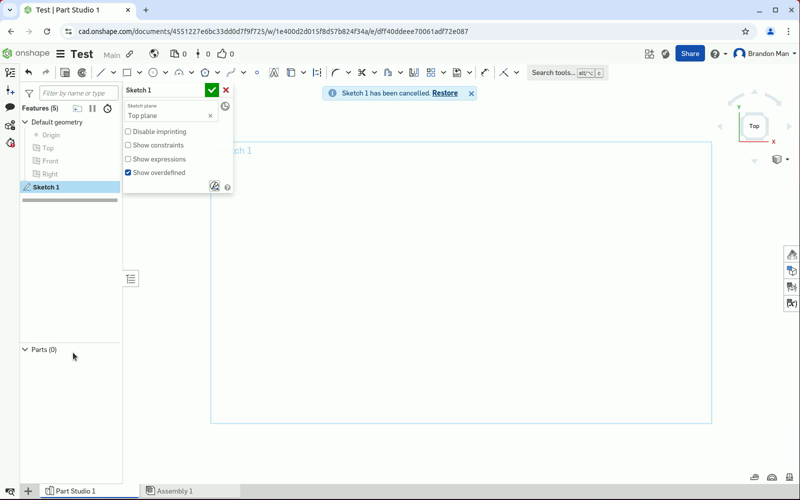
key(l)
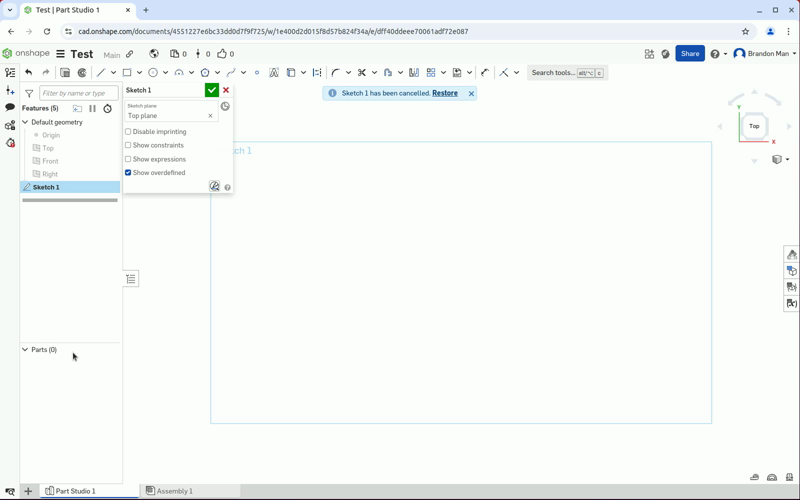
key_down(shift)
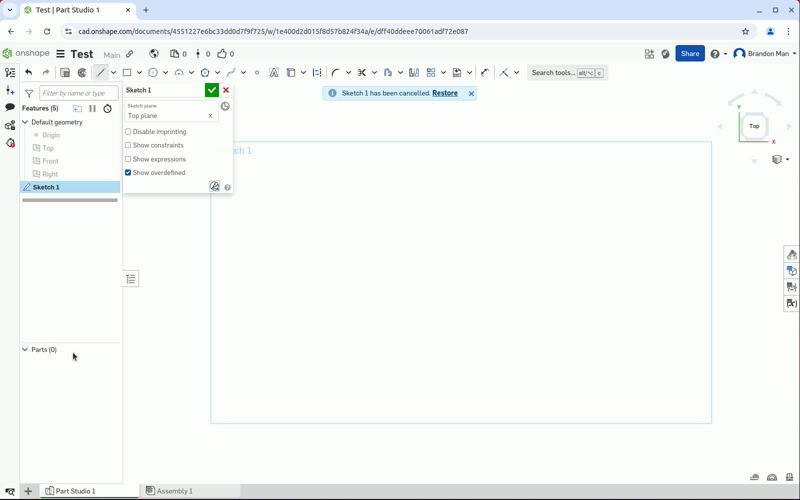
mouse_move(460, 282)
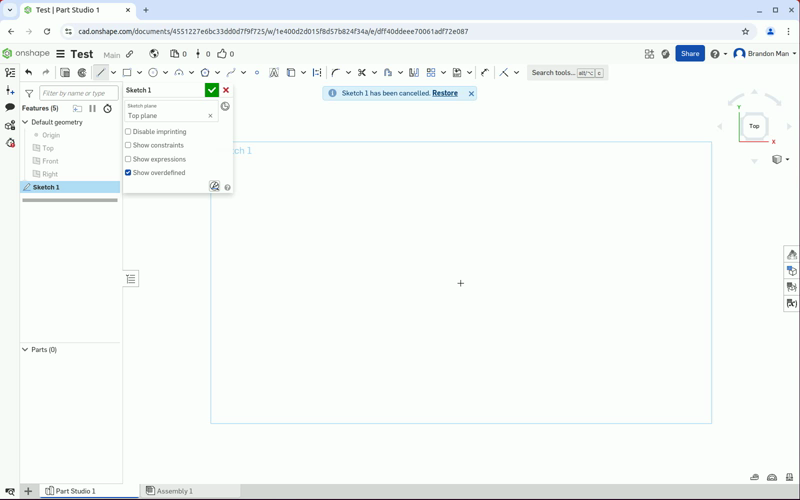
click(460, 282)
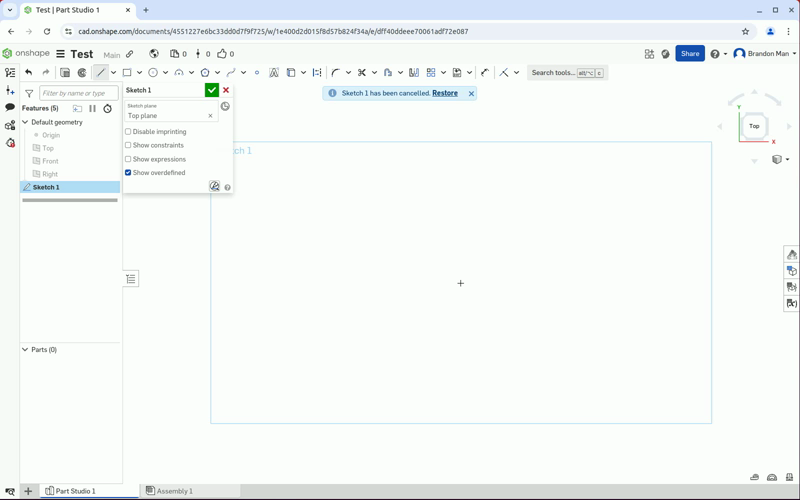
key_up(shift)
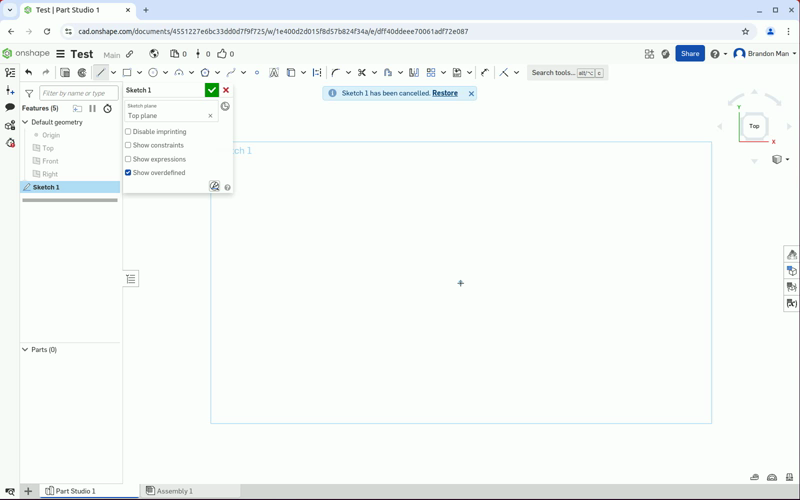
key_down(shift)
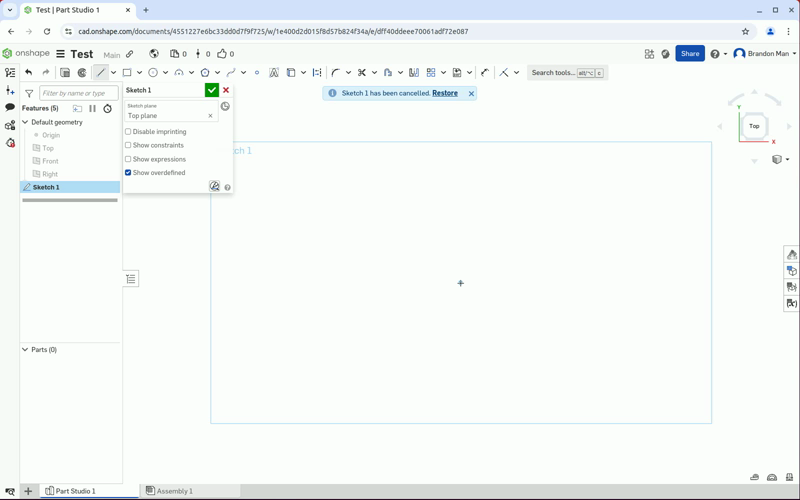
mouse_move(573, 282)
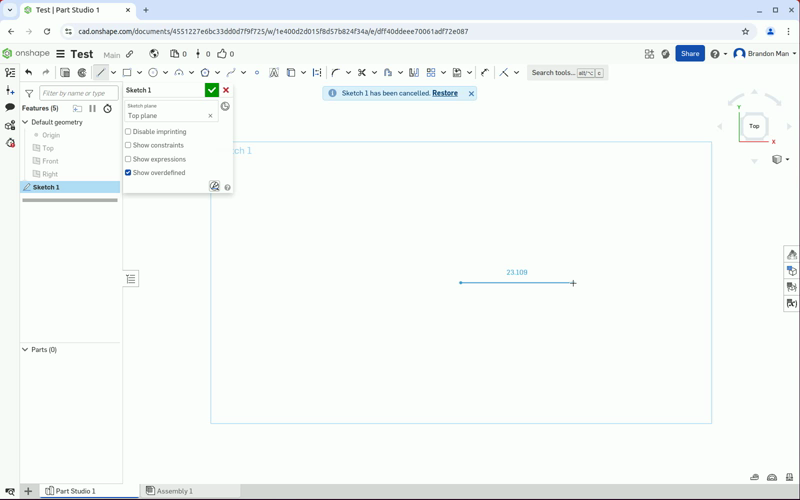
click(573, 282)
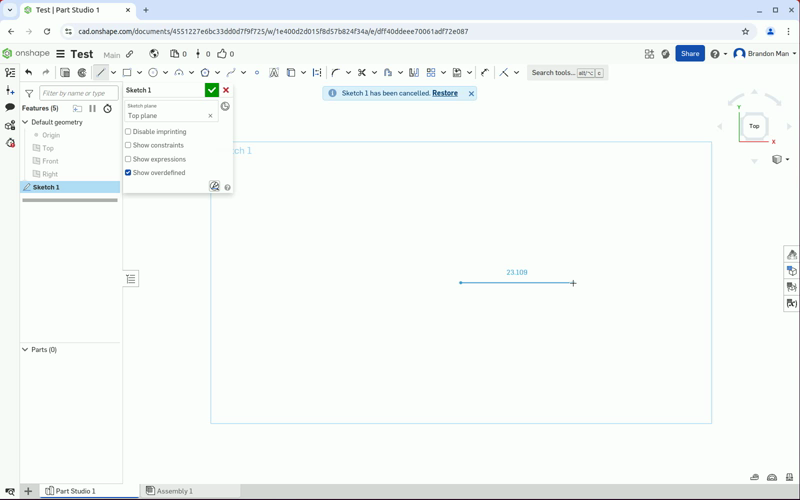
key_up(shift)
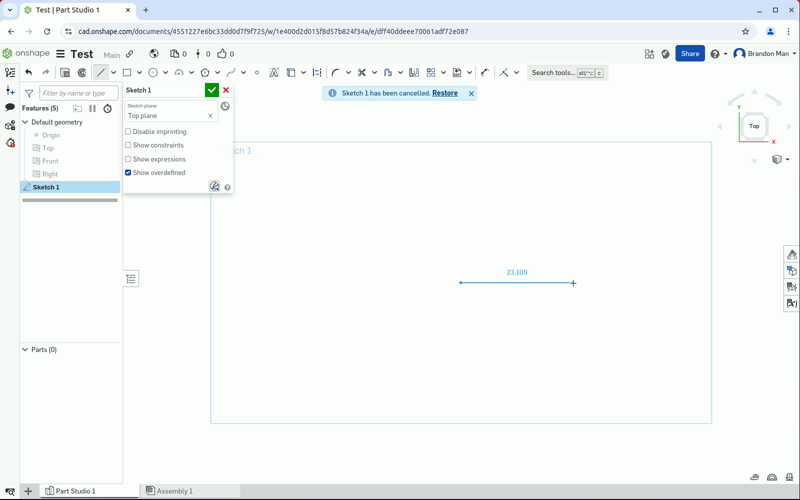
key_down(shift)
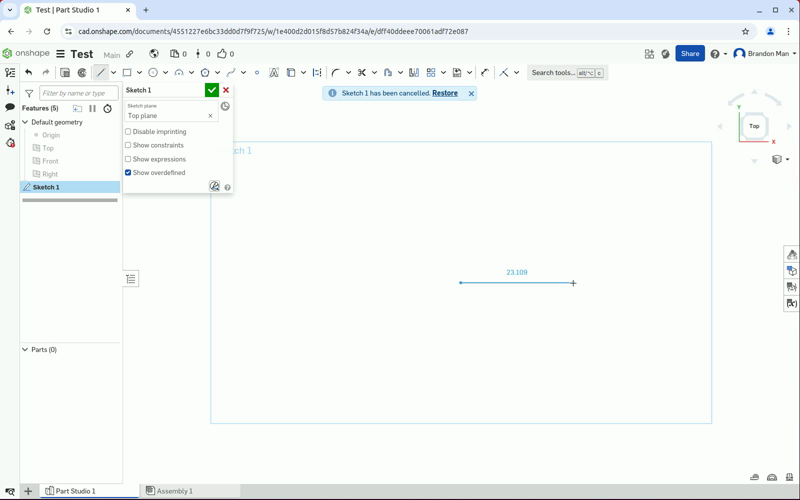
mouse_move(573, 208)
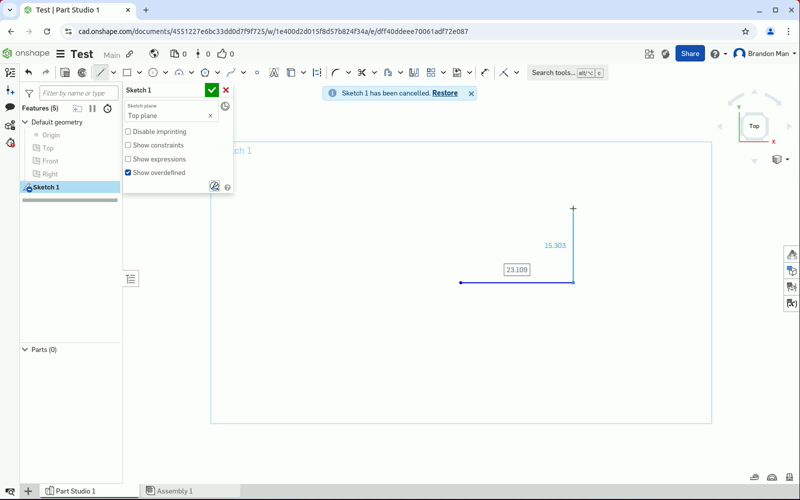
click(573, 208)
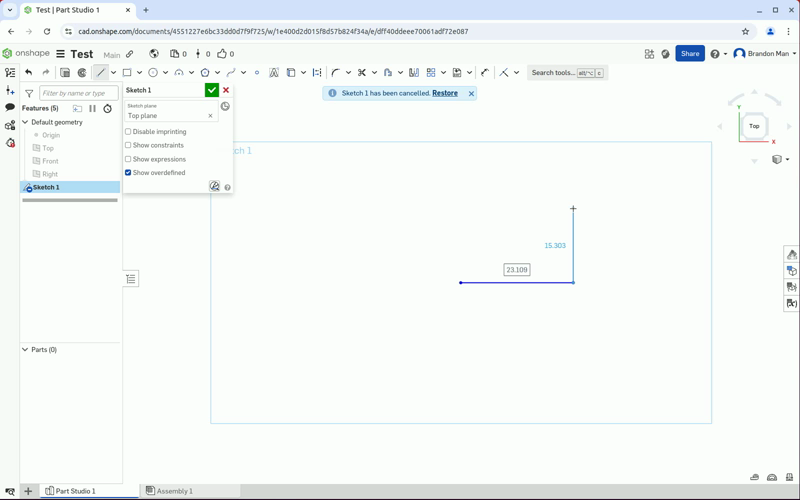
key_up(shift)
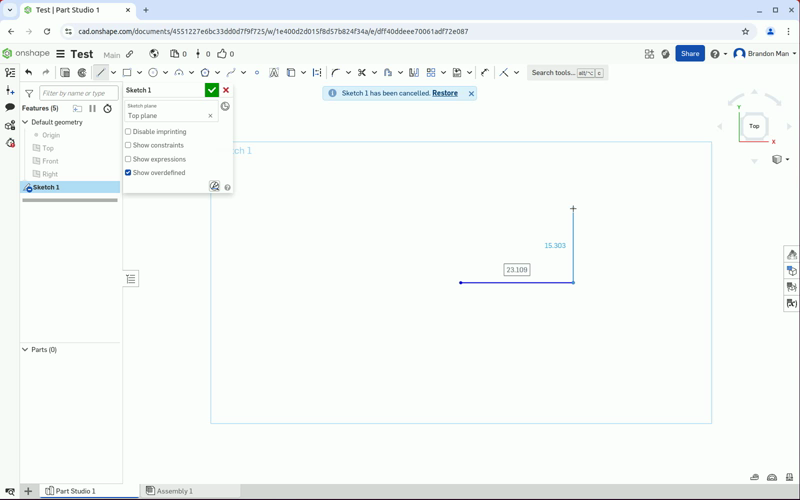
key_down(shift)
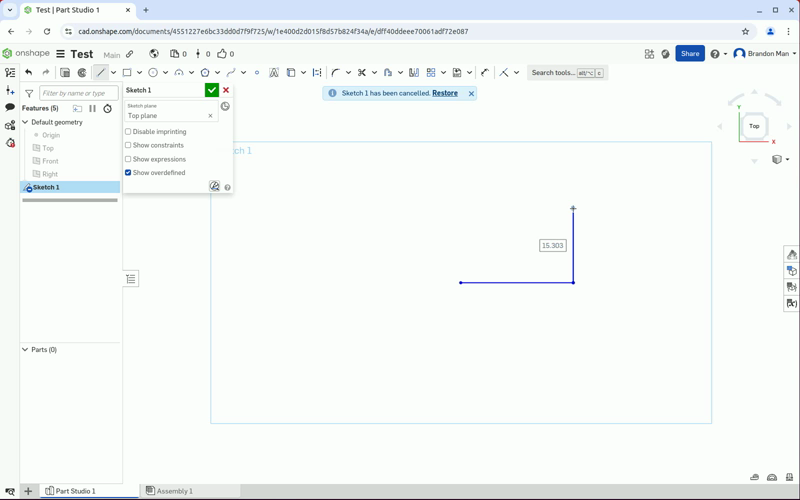
mouse_move(460, 208)
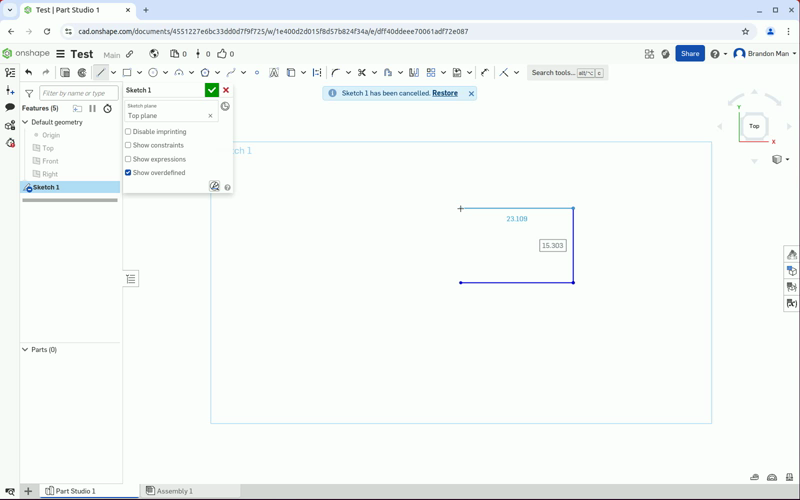
click(460, 208)
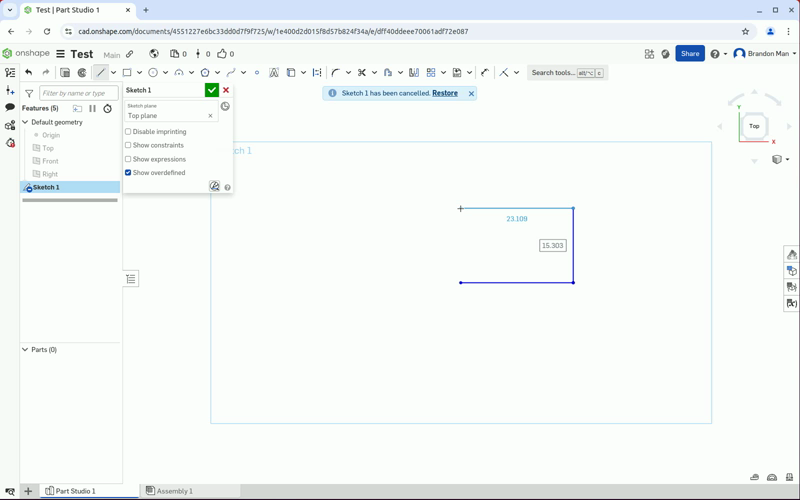
key_up(shift)
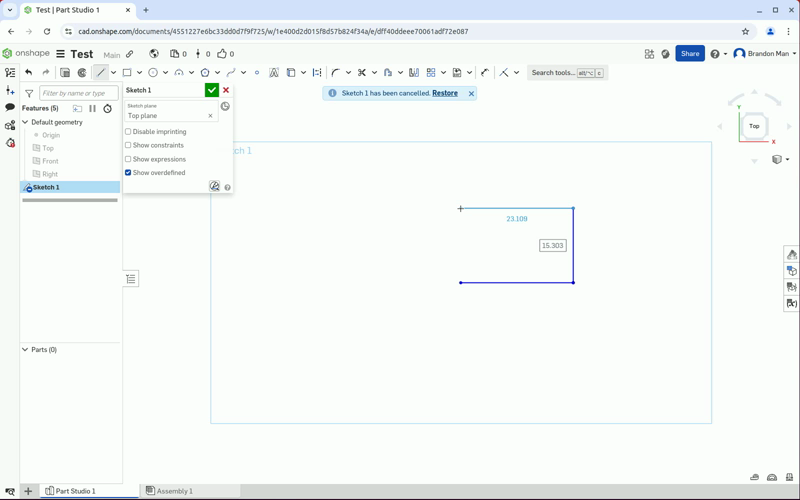
key_down(shift)
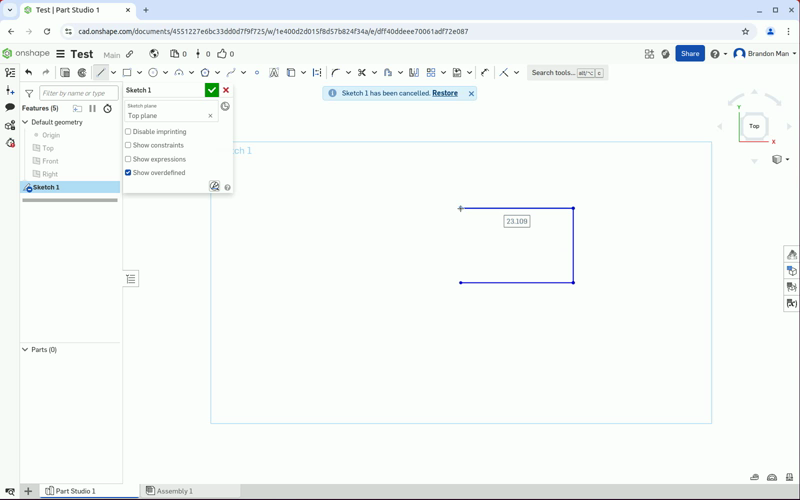
mouse_move(460, 282)
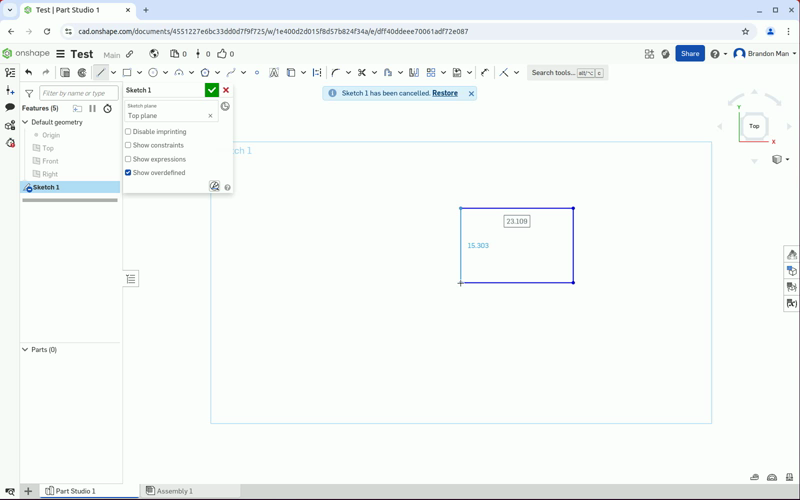
key_up(shift)
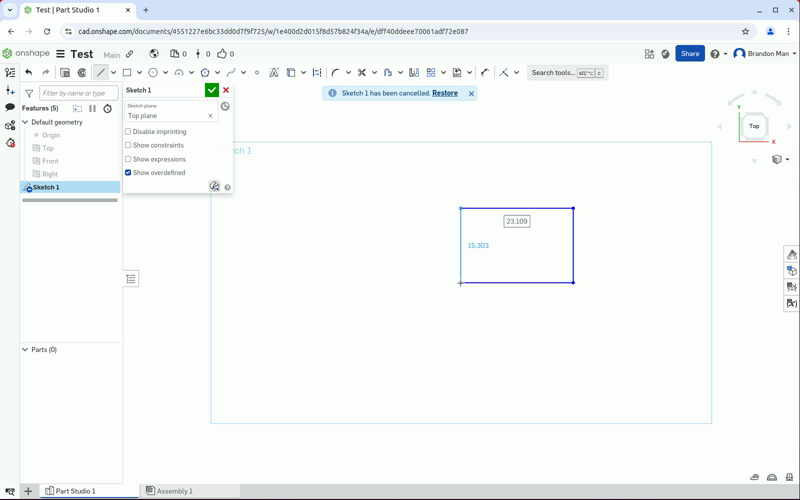
click(460, 282)
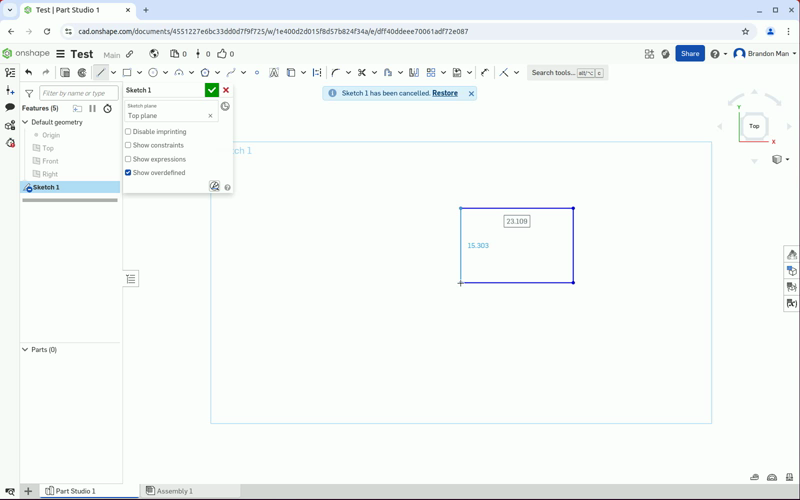
key(esc)
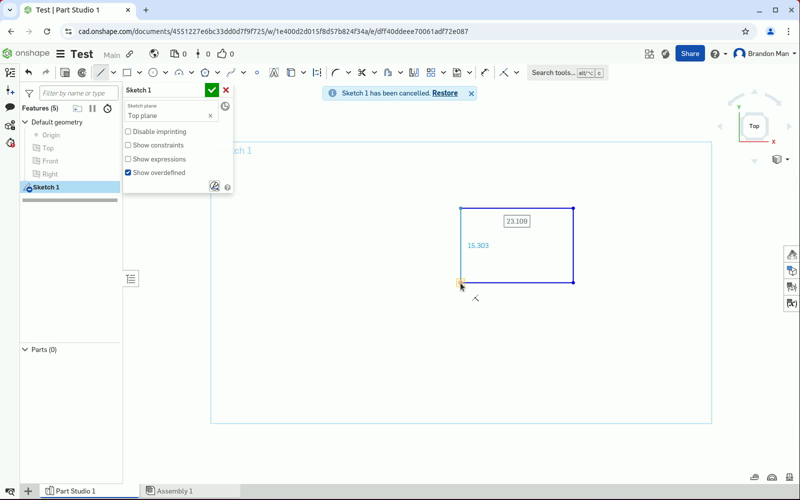
mouse_move(490, 265)
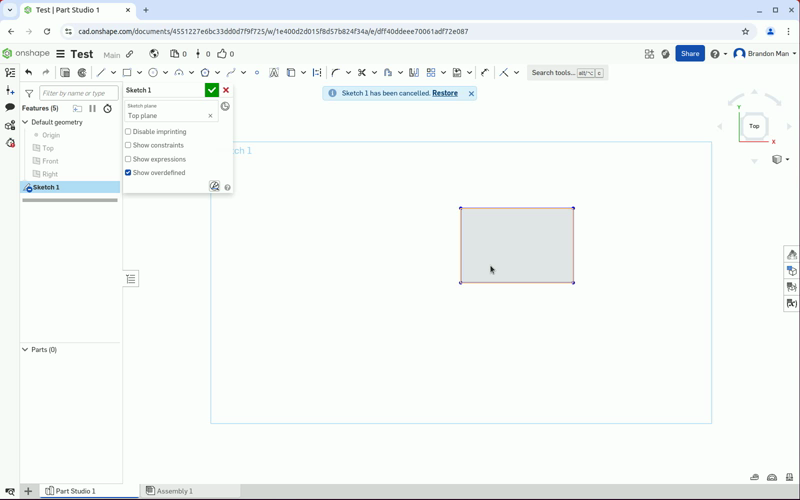
click(490, 265)
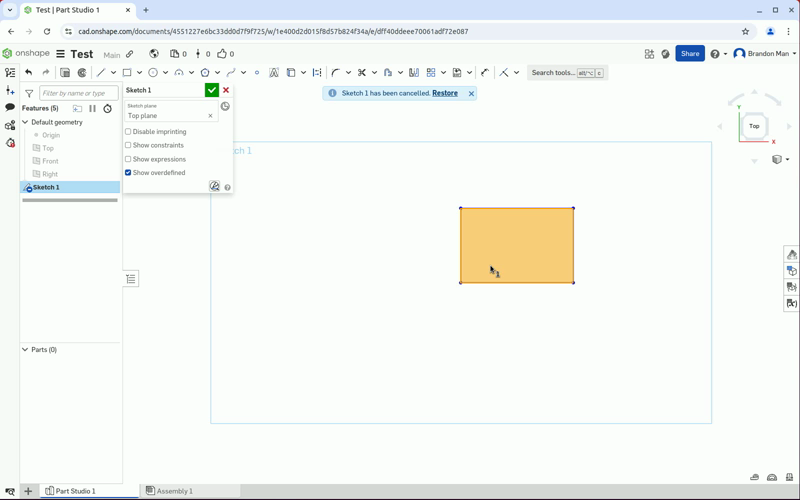
mouse_move(73, 352)
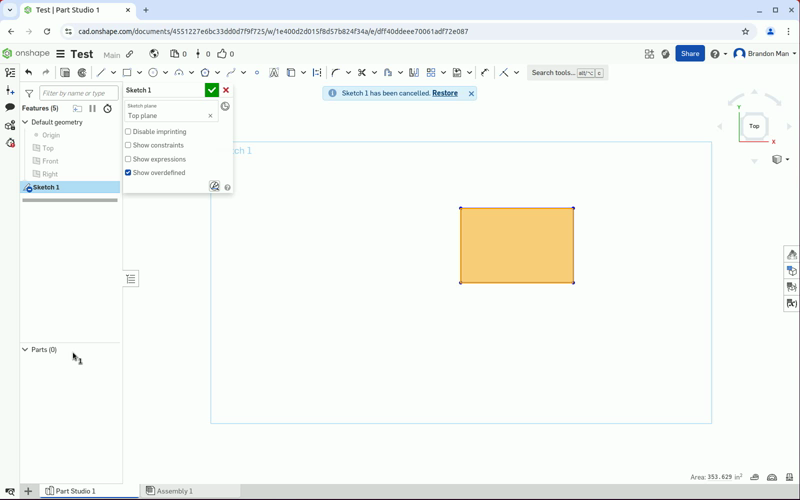
key(shift+y)
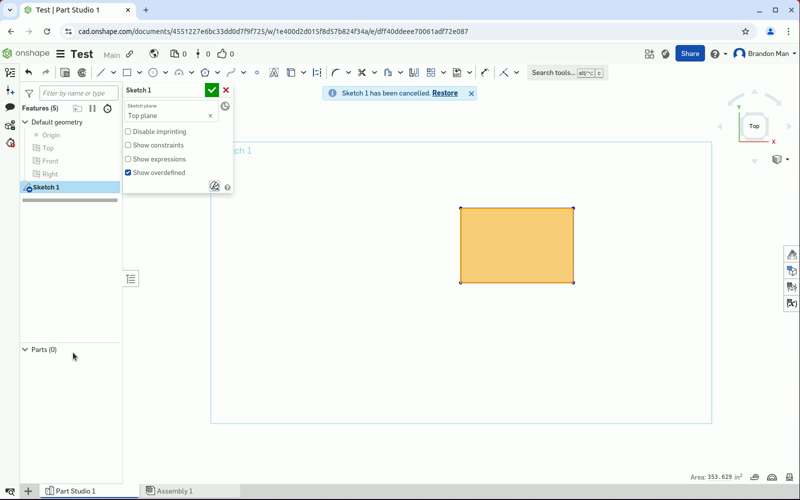
key(shift+e)
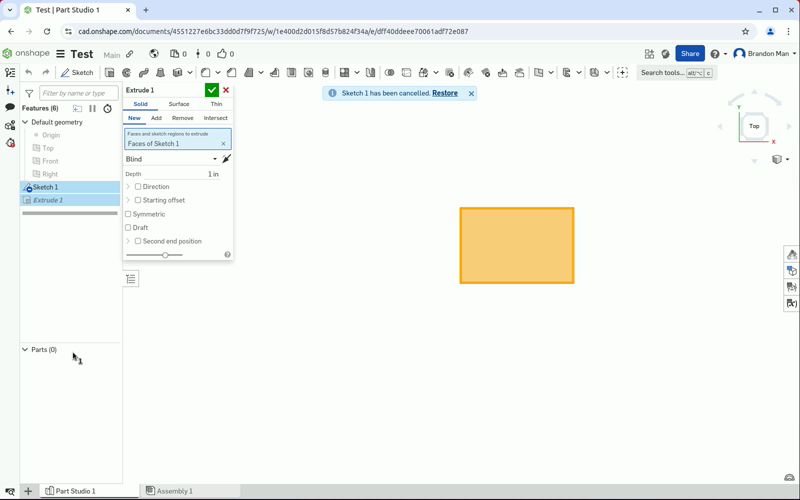
mouse_move(143, 106)
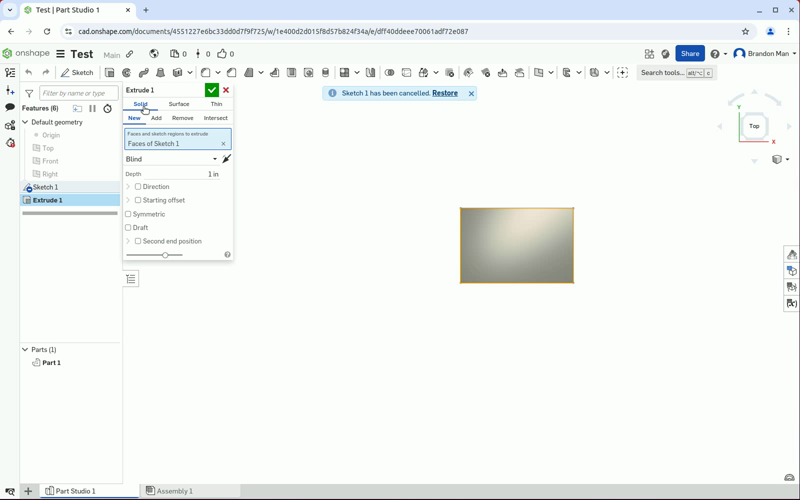
click(143, 106)
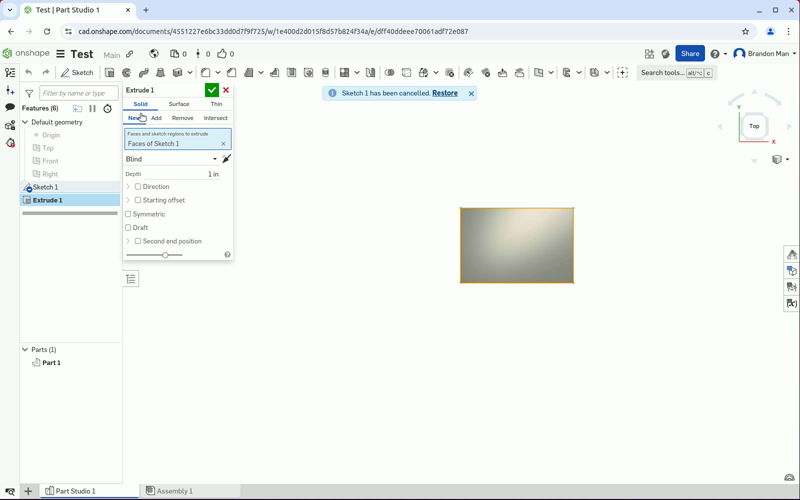
mouse_move(137, 120)
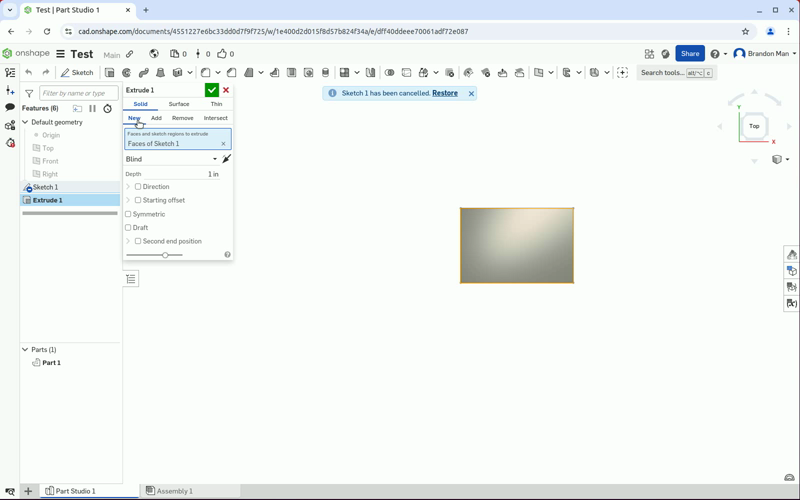
click(137, 120)
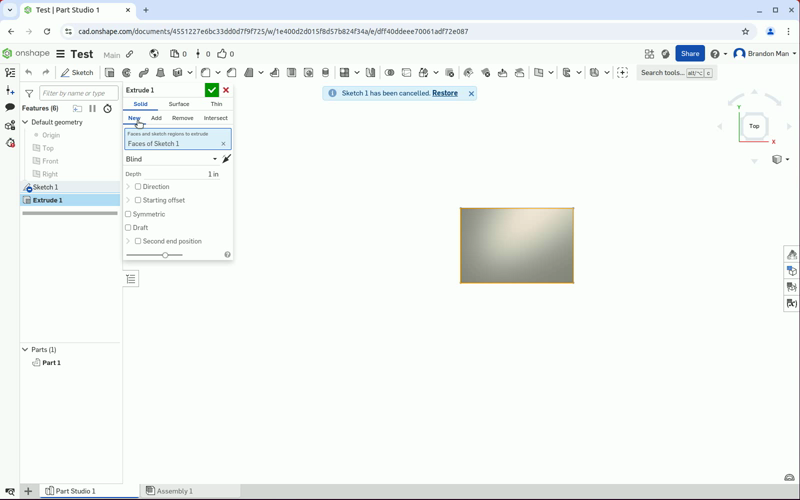
key(tab, 4)
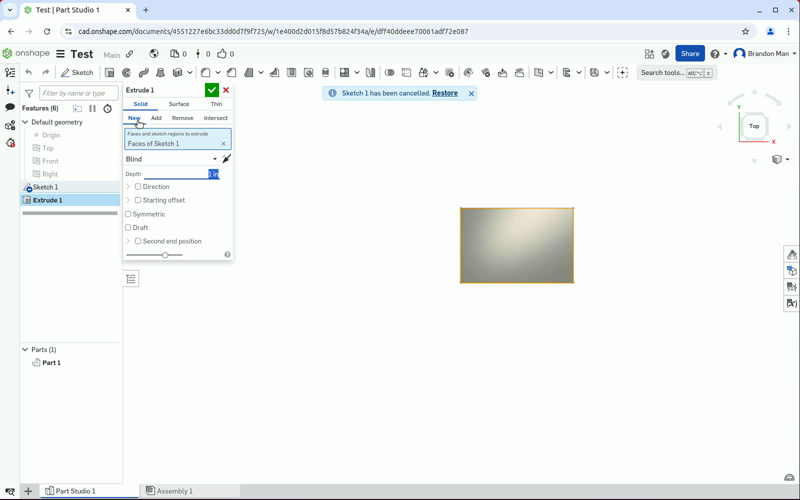
text(-15.405)
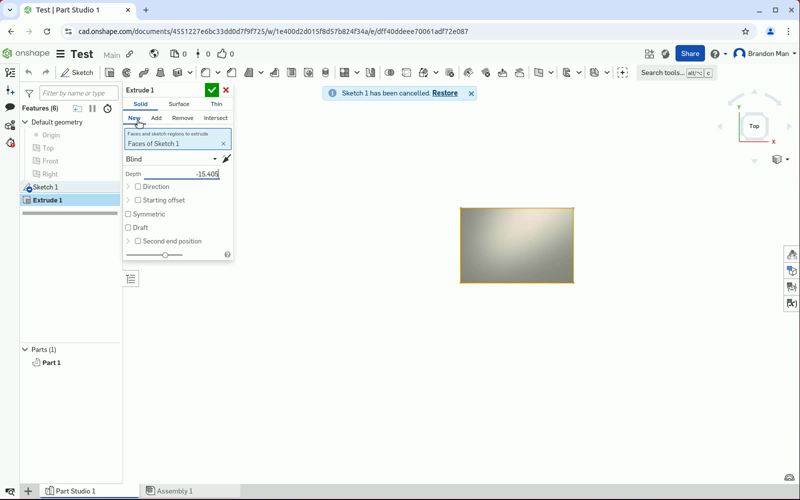
key(enter)
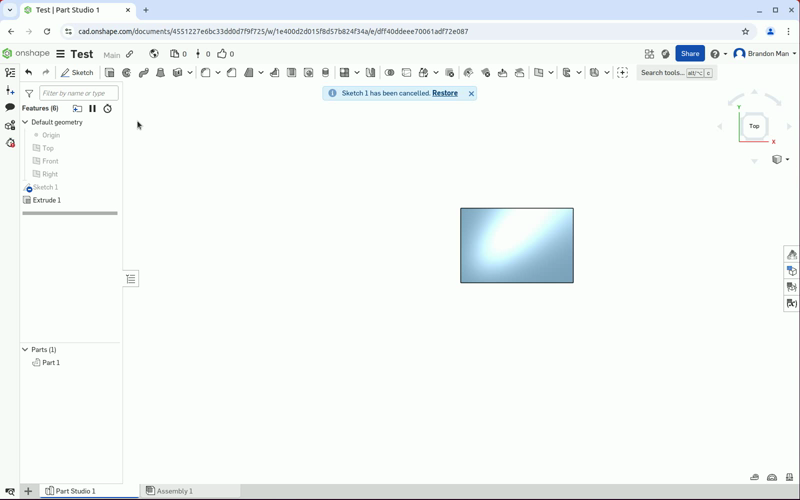
key(shift+h)
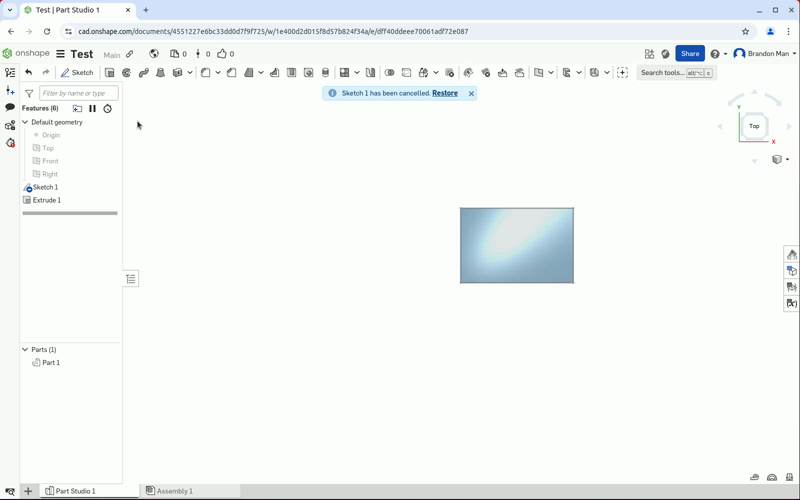
key(shift+h)
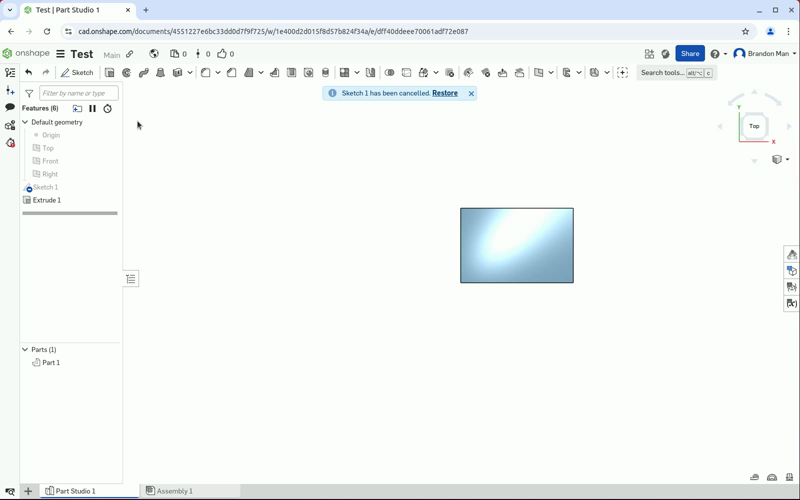
mouse_move(73, 189)
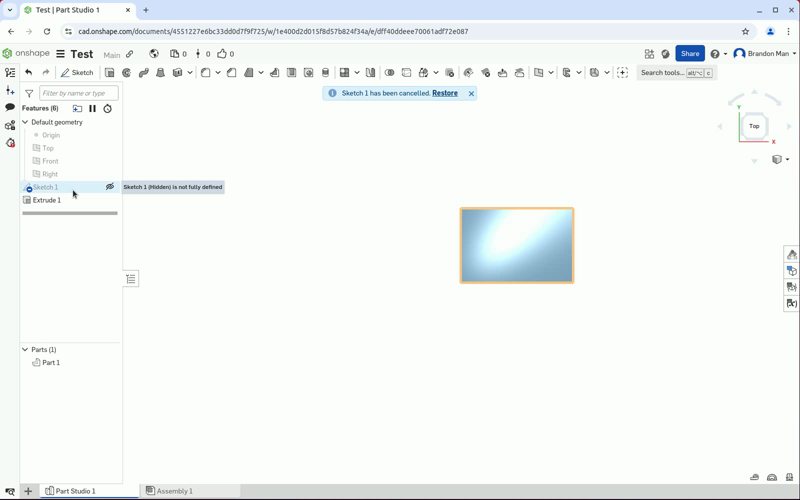
click(73, 189)
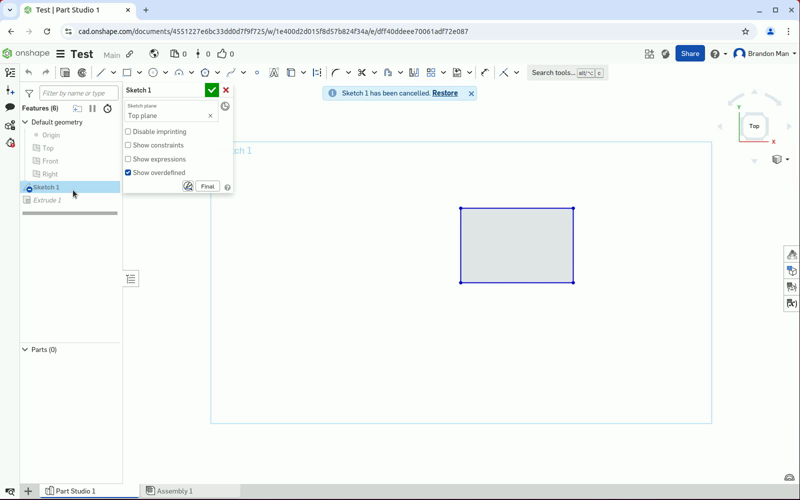
mouse_move(229, 92)
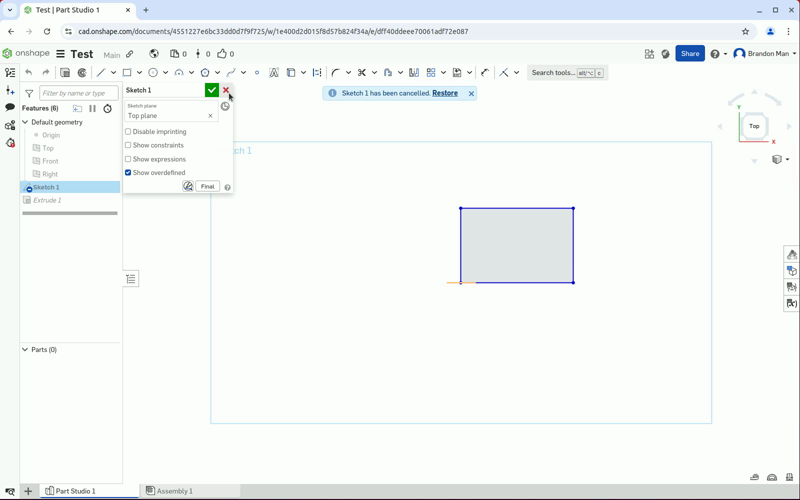
click(229, 92)
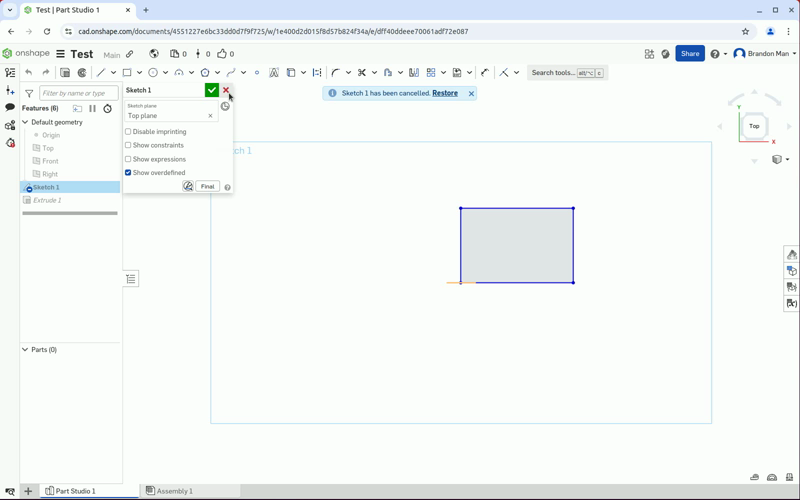
key(shift+s)
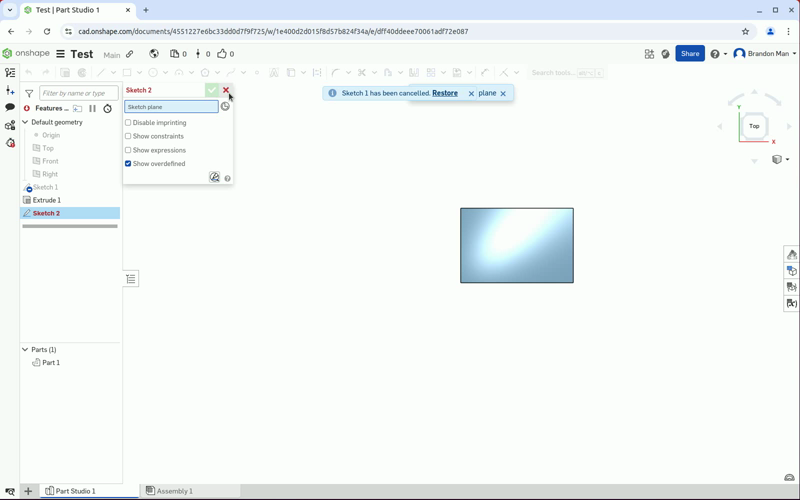
mouse_move(73, 150)
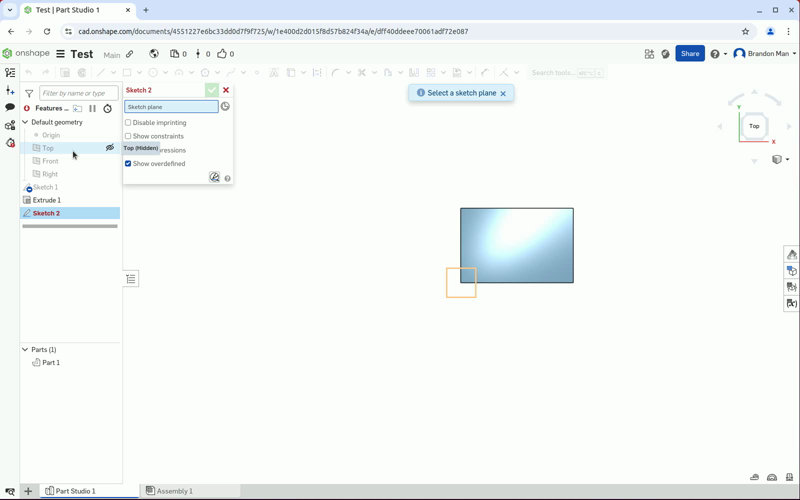
click(73, 150)
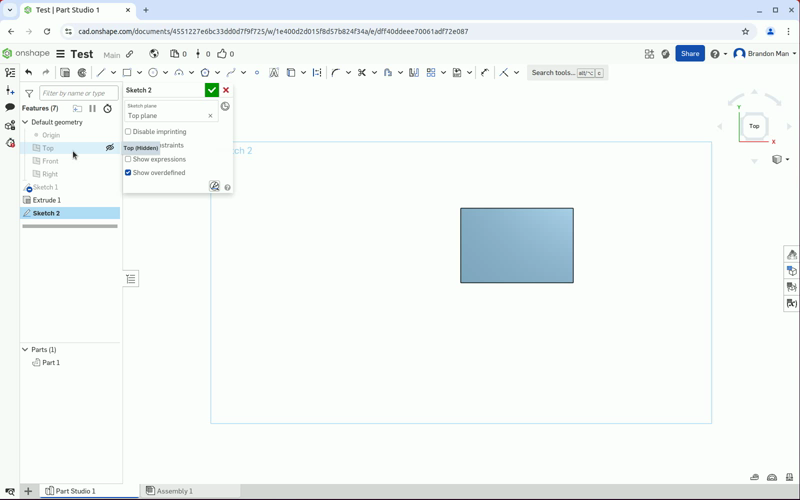
mouse_move(73, 352)
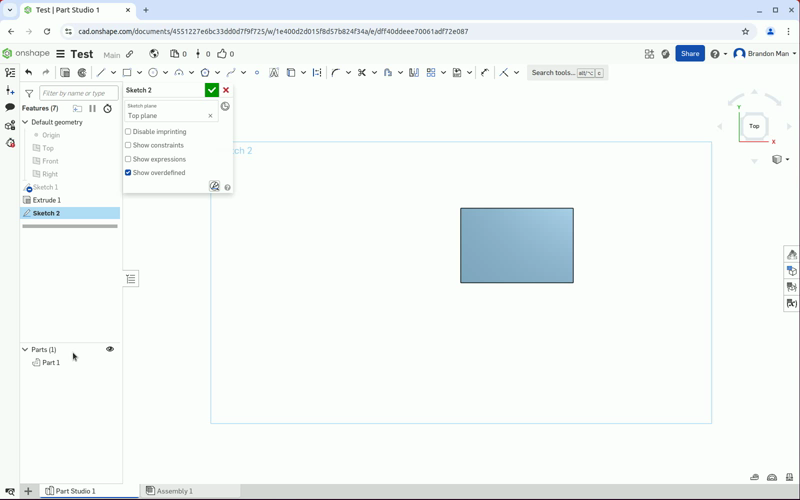
key(y)
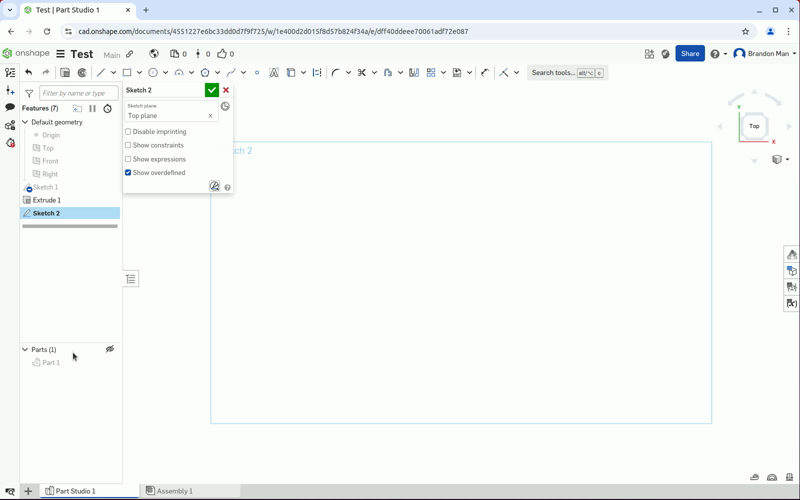
key(l)
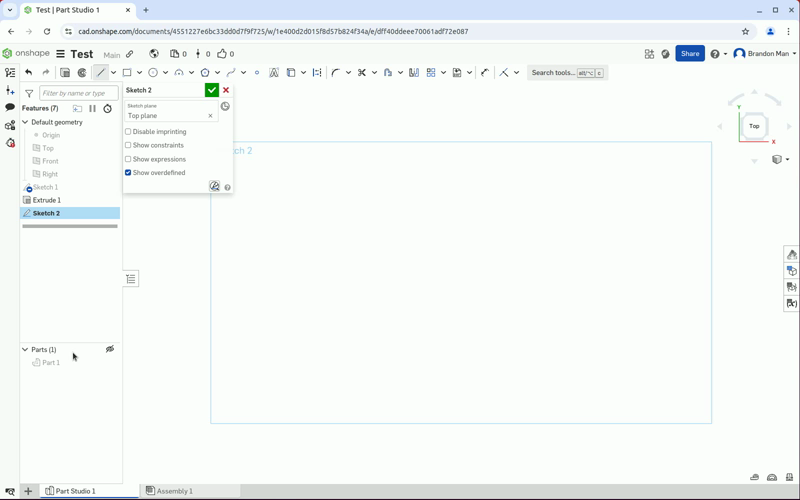
key_down(shift)
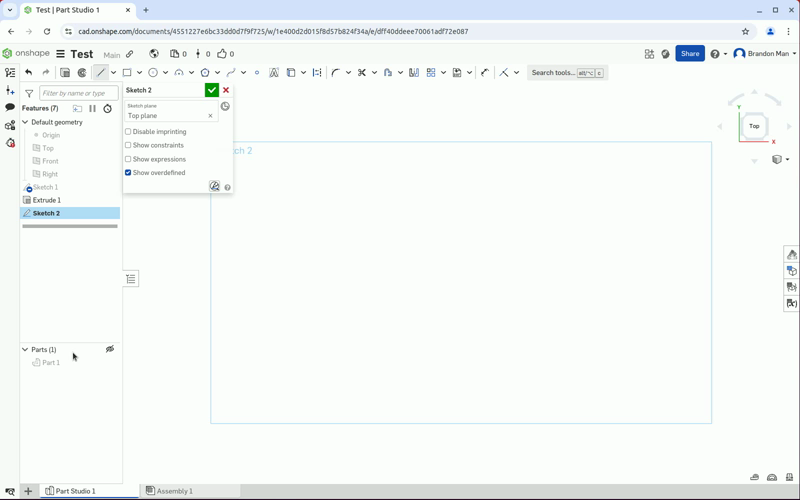
mouse_move(460, 207)
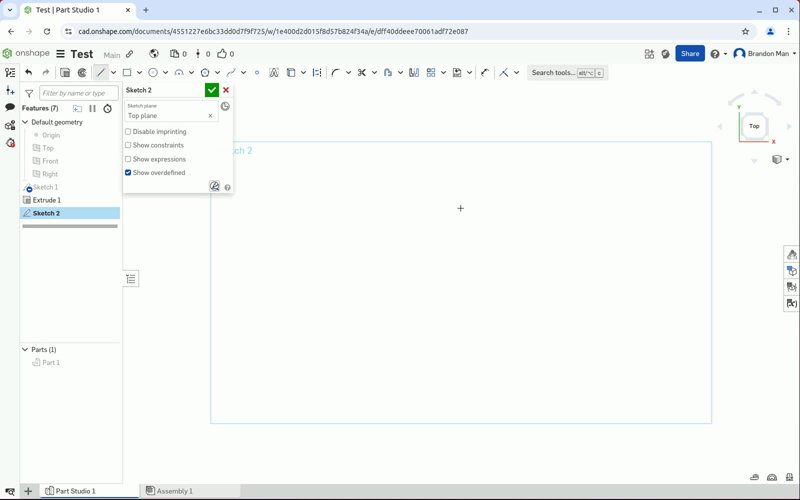
click(460, 207)
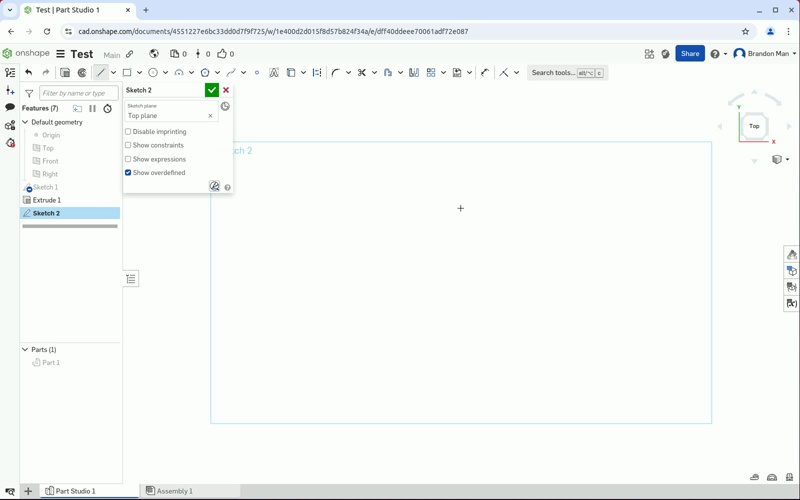
key_up(shift)
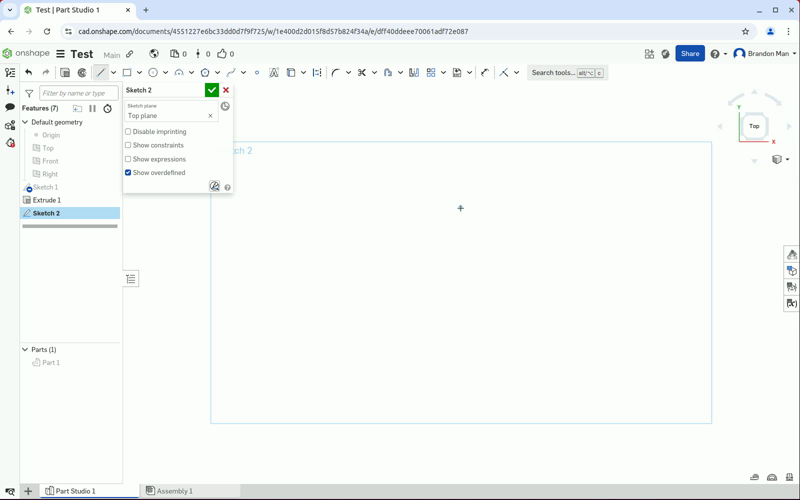
key_down(shift)
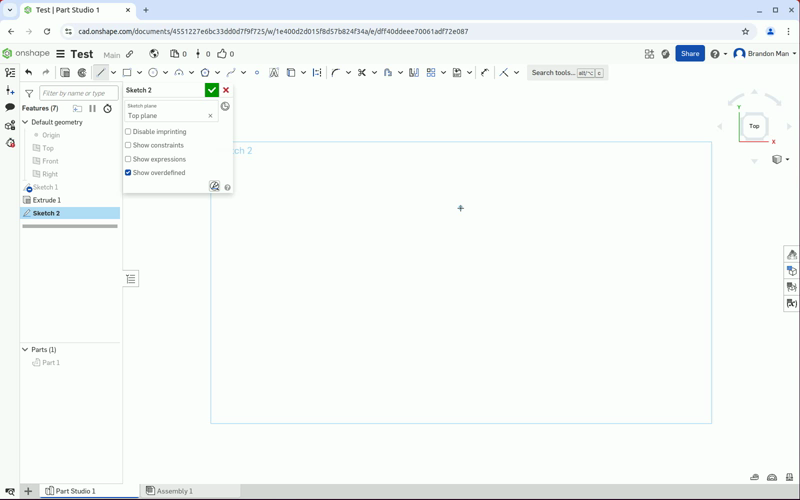
mouse_move(535, 282)
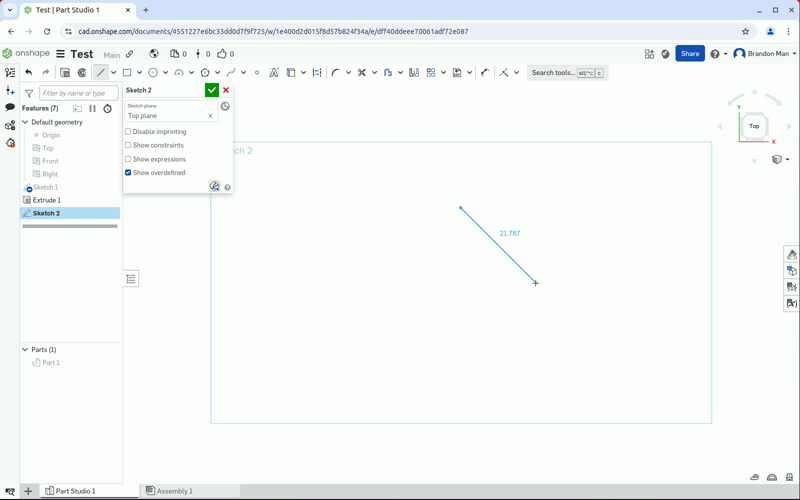
click(535, 282)
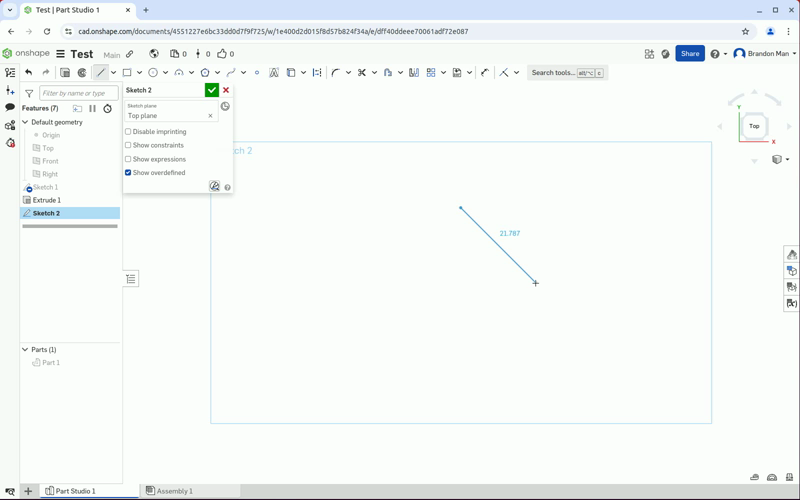
key_up(shift)
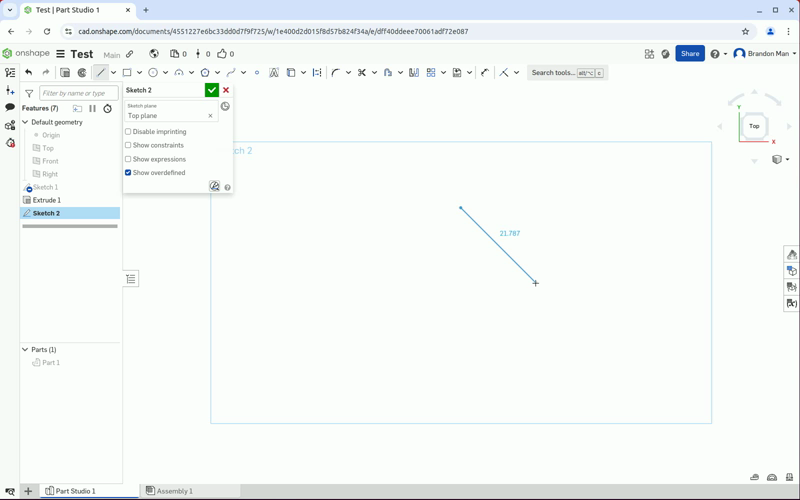
key_down(shift)
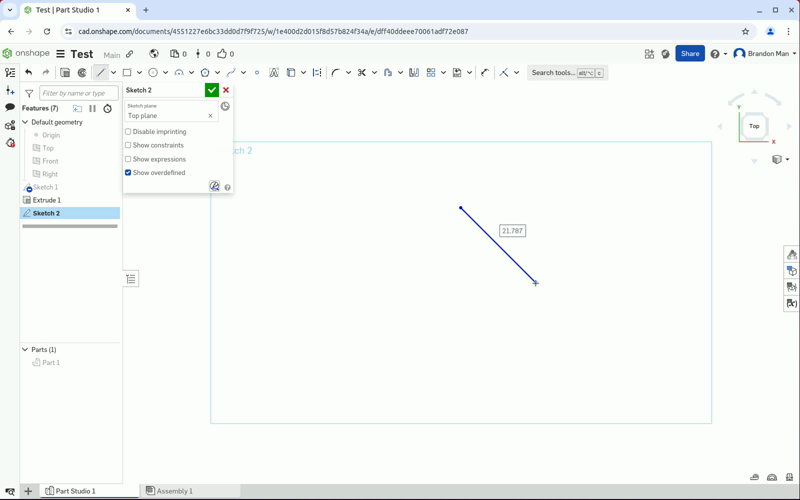
mouse_move(565, 282)
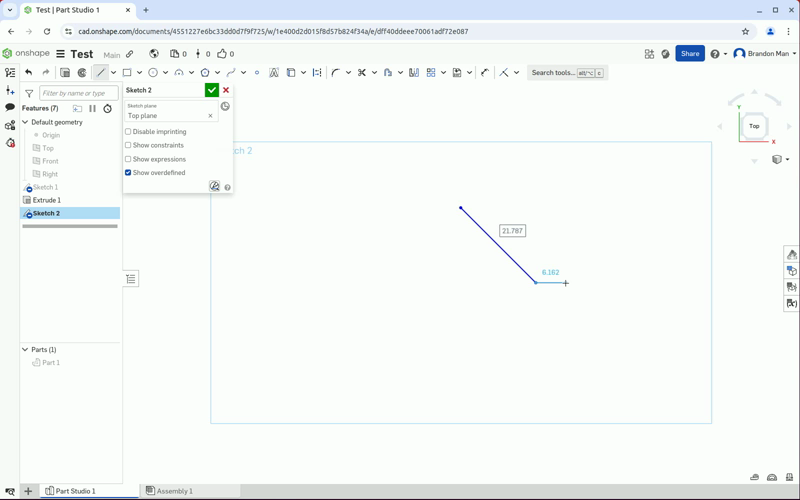
mouse_move(573, 282)
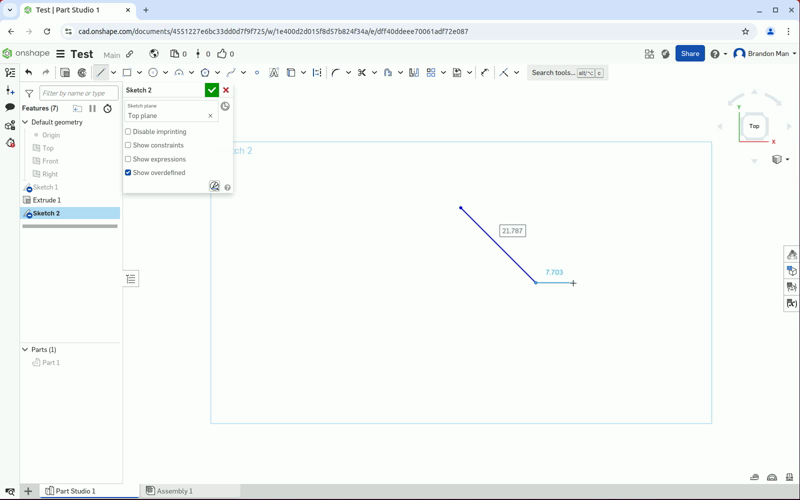
click(573, 282)
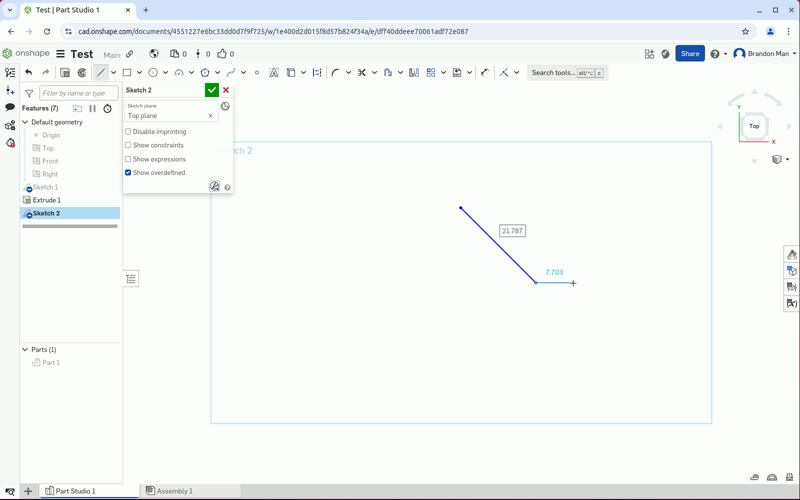
key_up(shift)
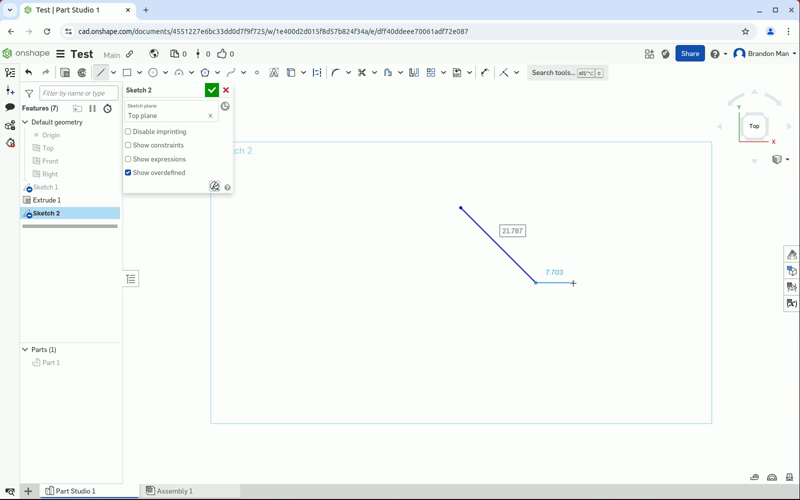
key_down(shift)
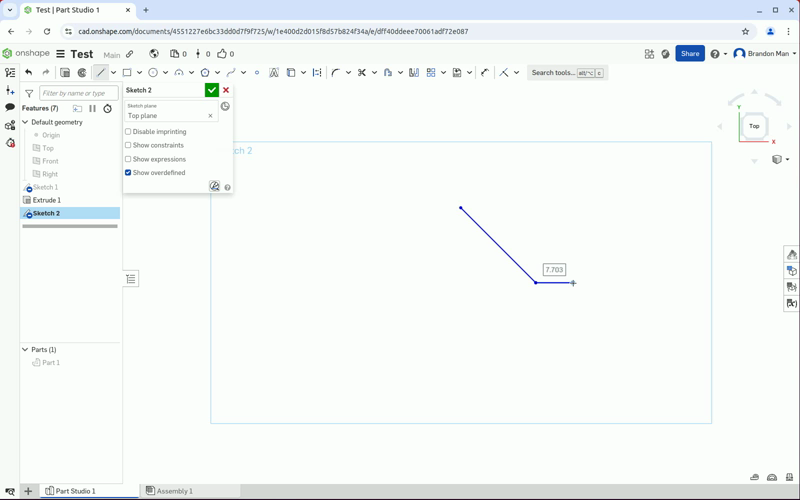
mouse_move(589, 282)
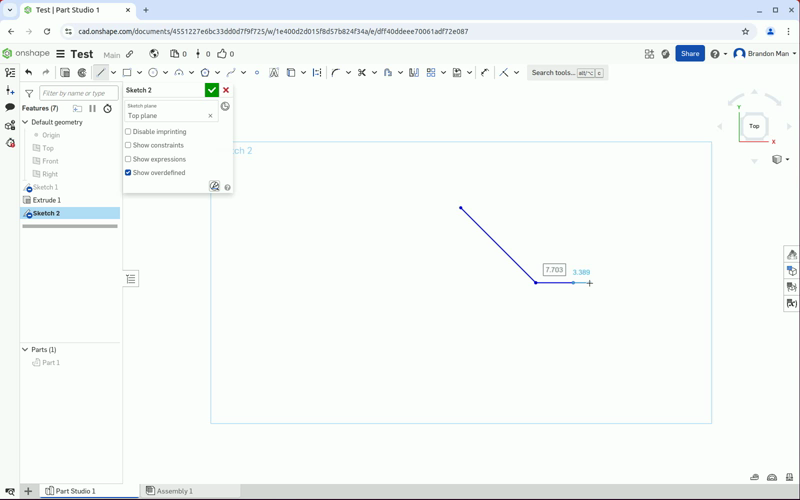
mouse_move(573, 263)
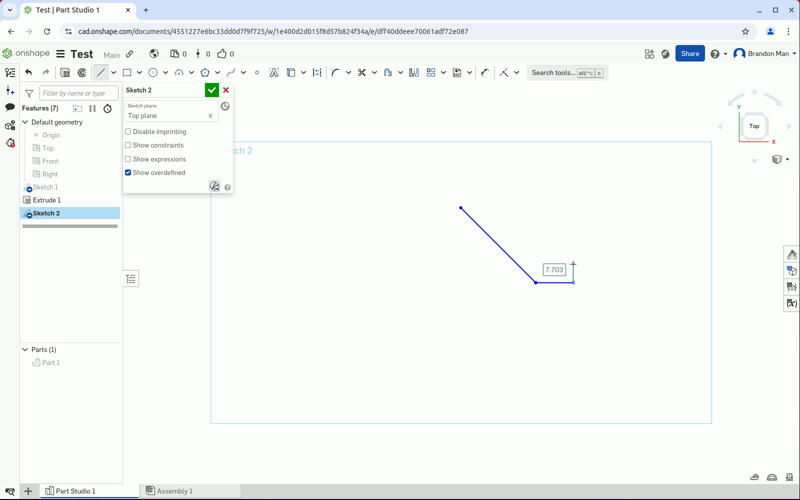
click(573, 263)
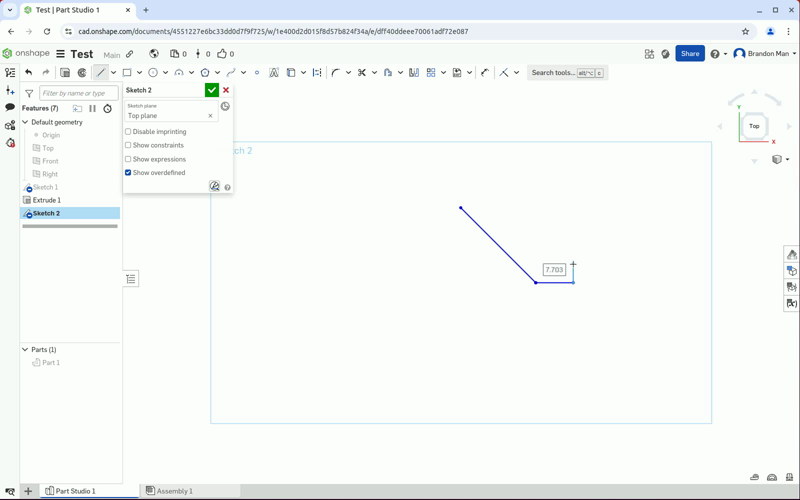
key_up(shift)
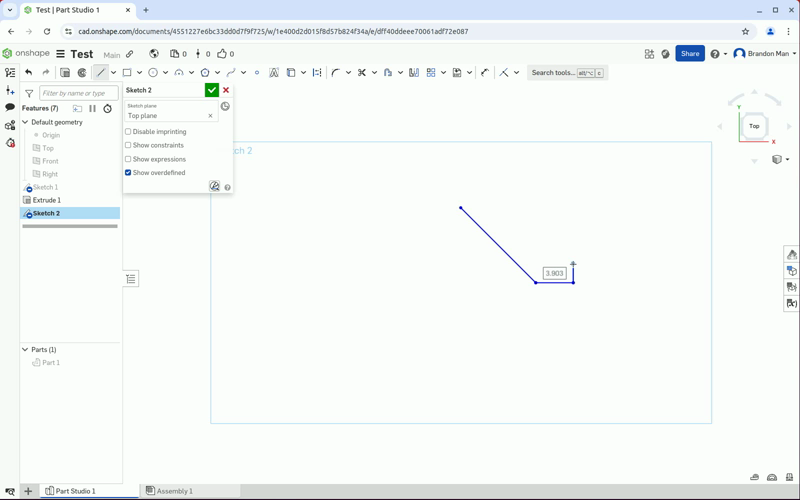
key_down(shift)
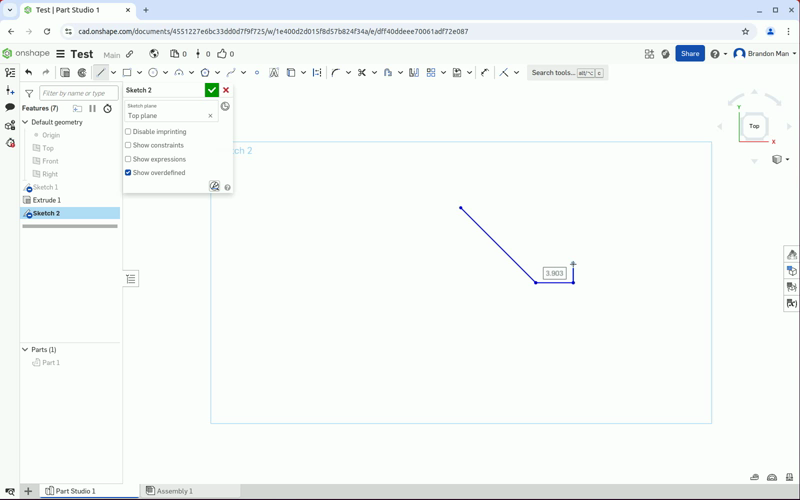
mouse_move(517, 207)
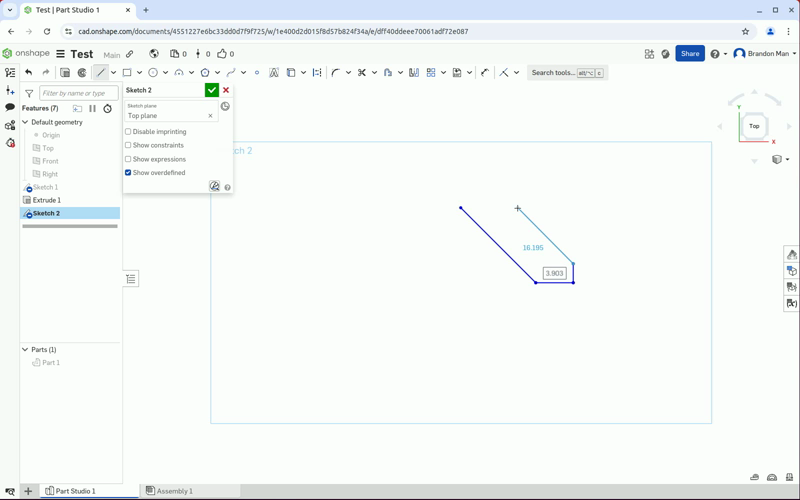
click(517, 207)
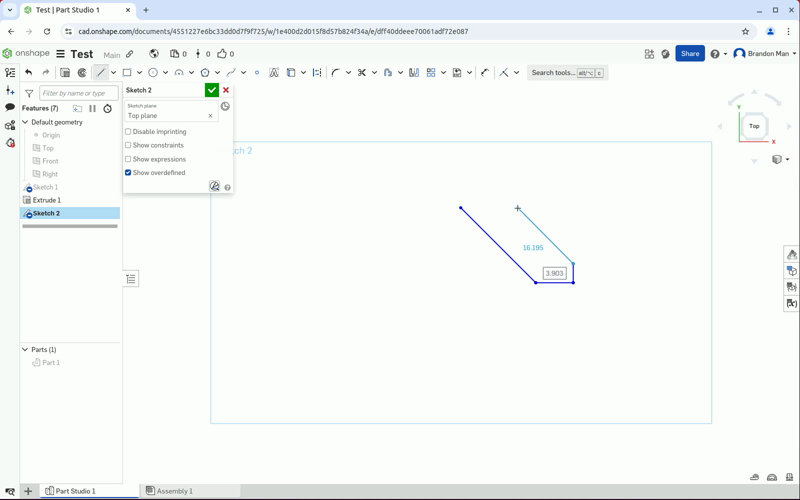
key_up(shift)
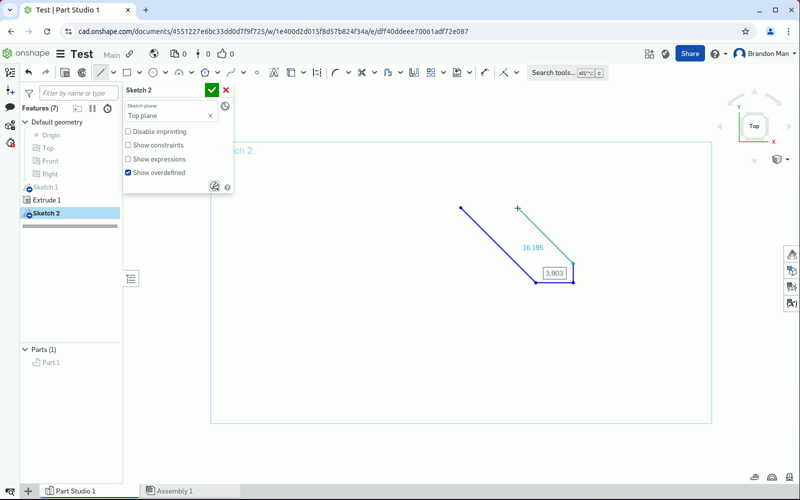
mouse_move(547, 207)
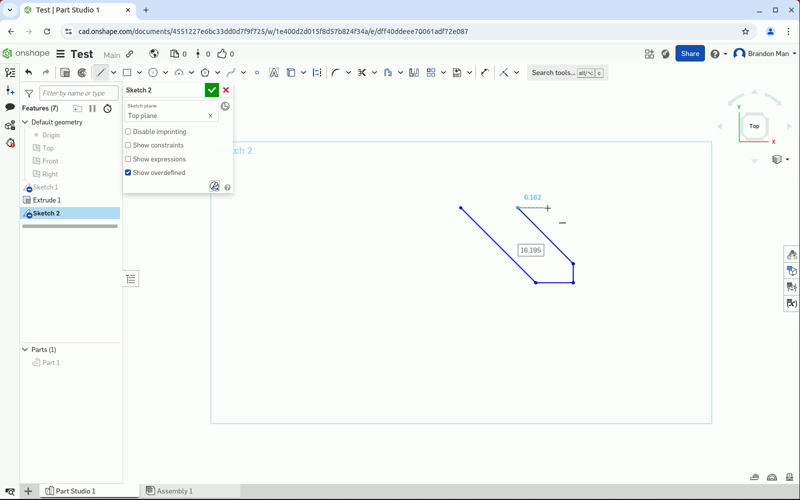
key_down(shift)
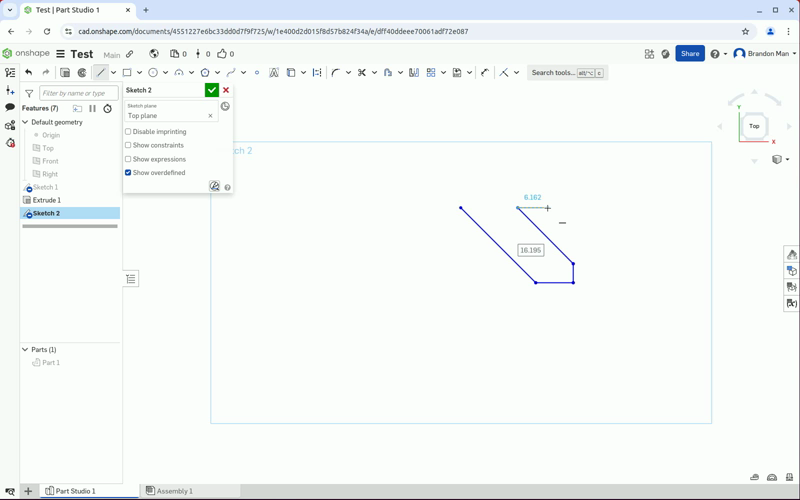
mouse_move(460, 207)
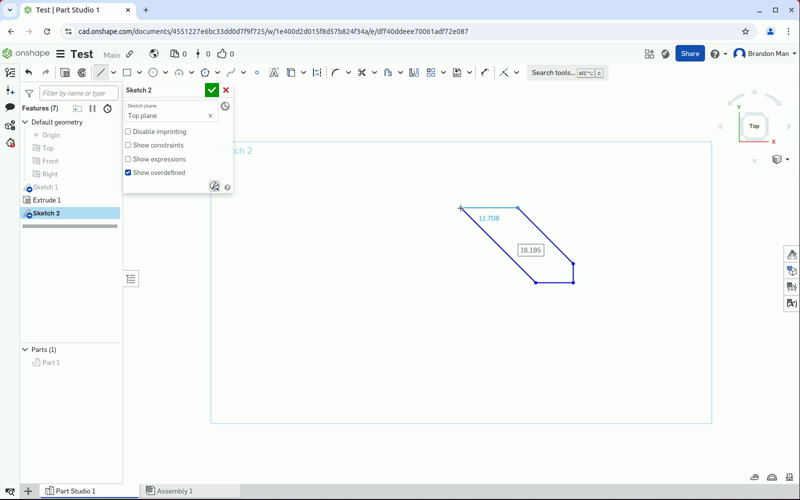
key_up(shift)
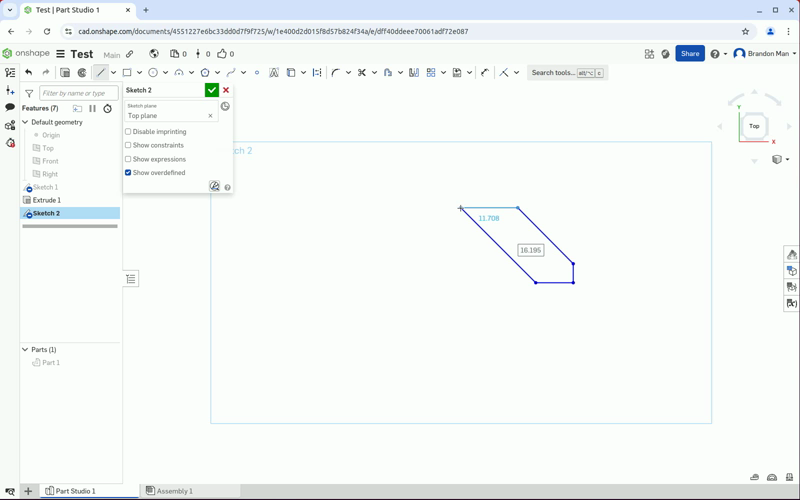
click(460, 207)
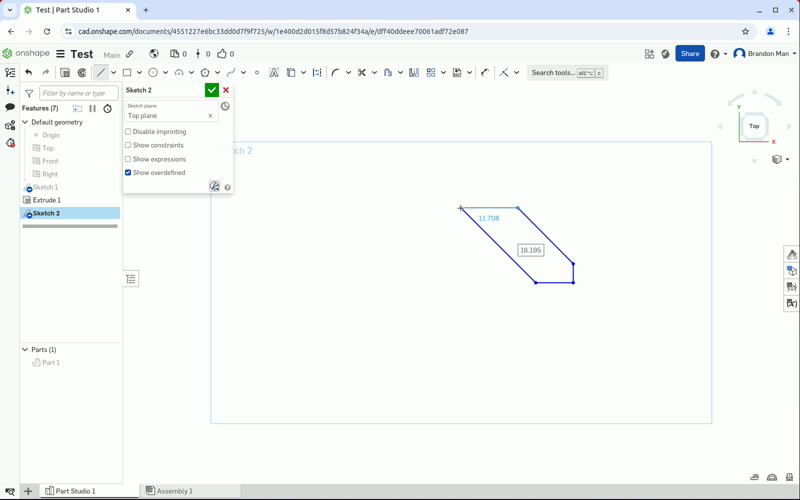
key(esc)
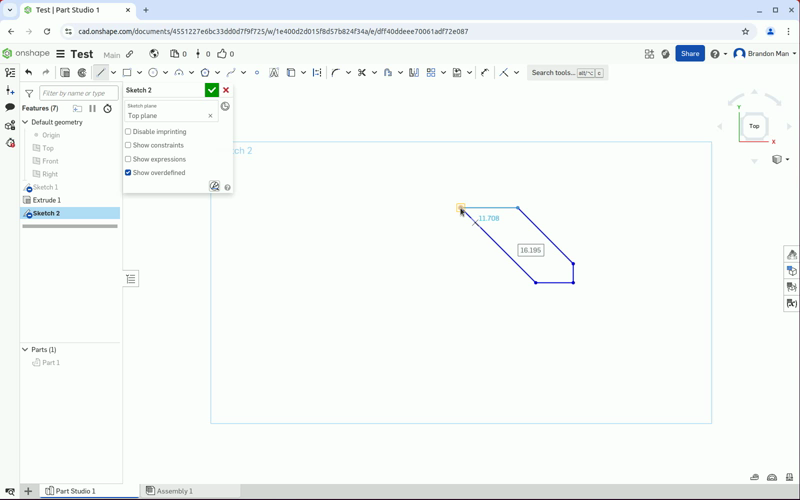
mouse_move(548, 278)
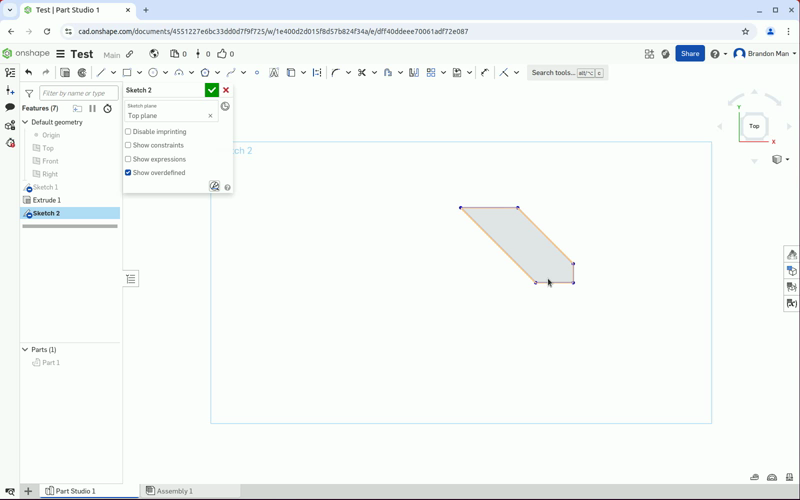
click(548, 278)
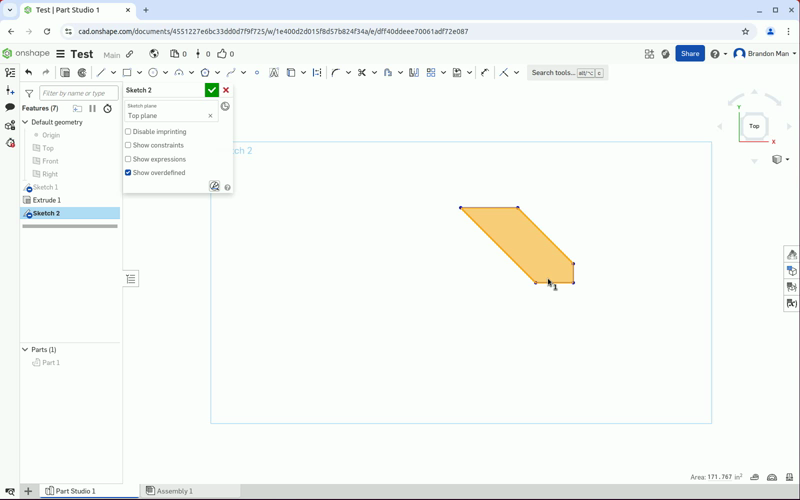
mouse_move(73, 352)
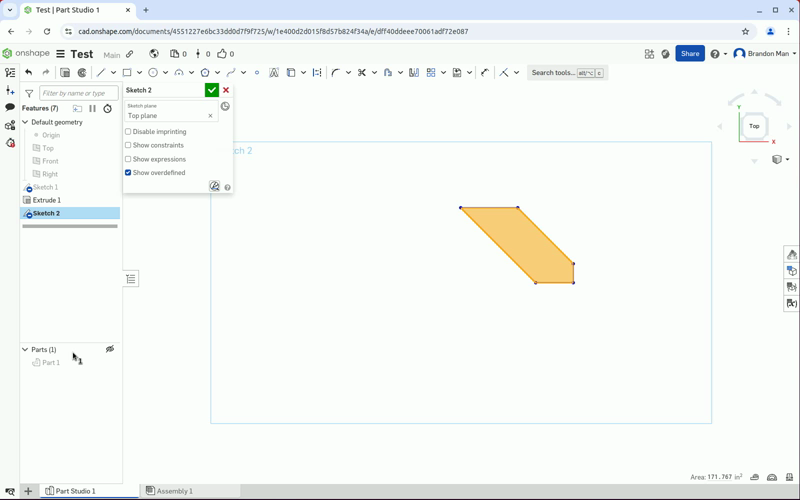
key(shift+y)
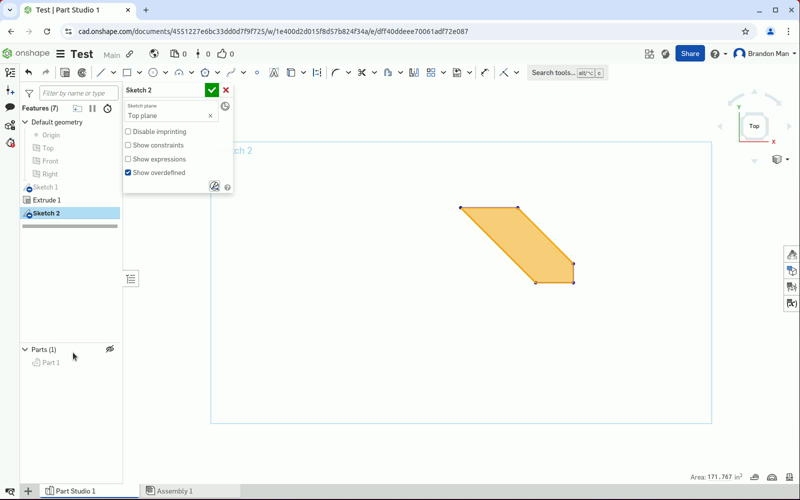
key(shift+e)
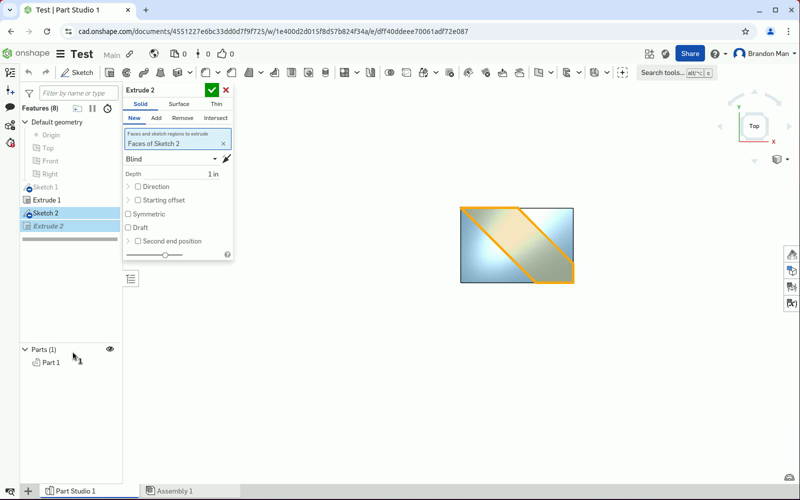
mouse_move(143, 106)
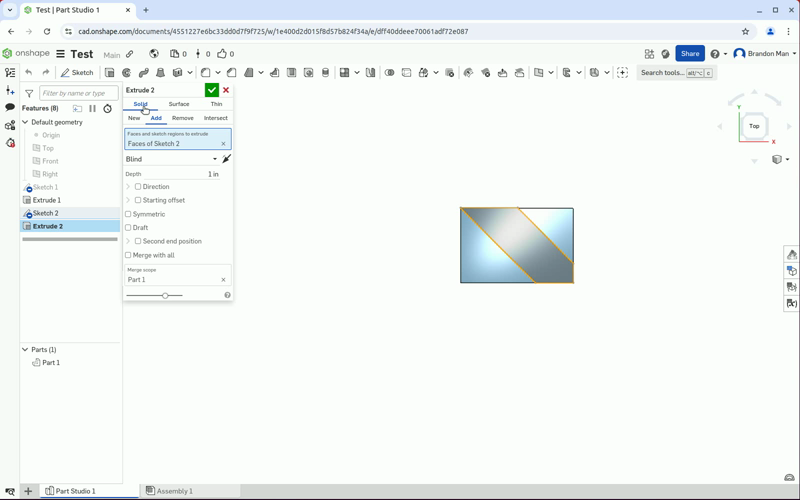
click(143, 106)
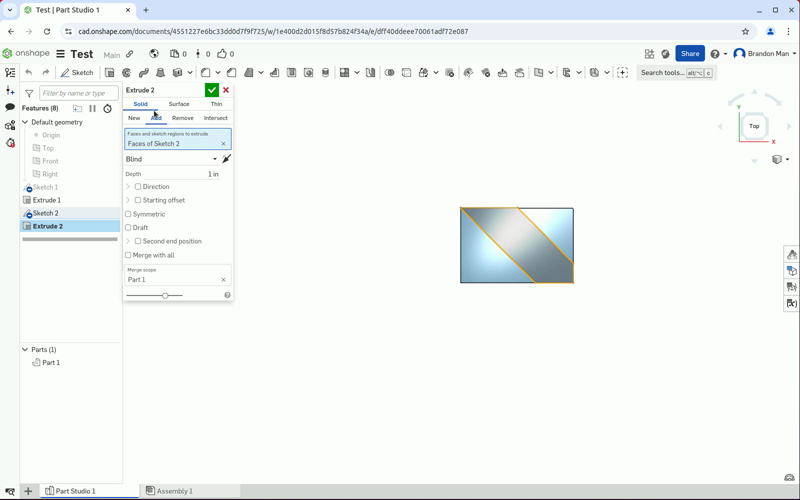
mouse_move(186, 120)
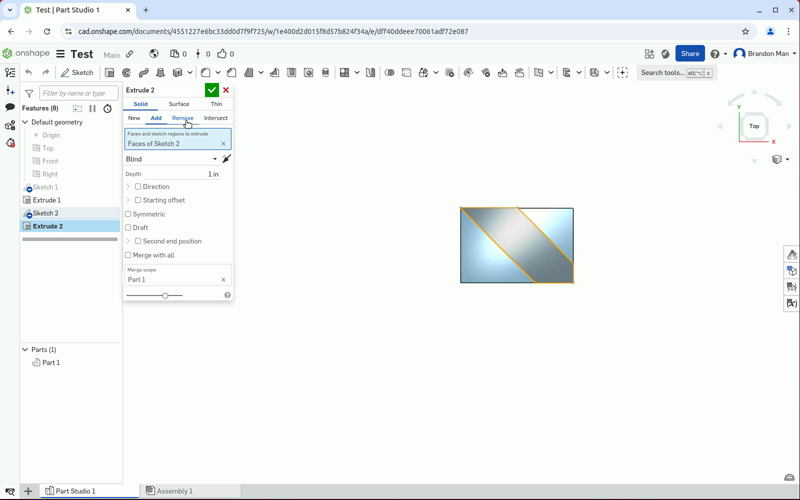
click(186, 120)
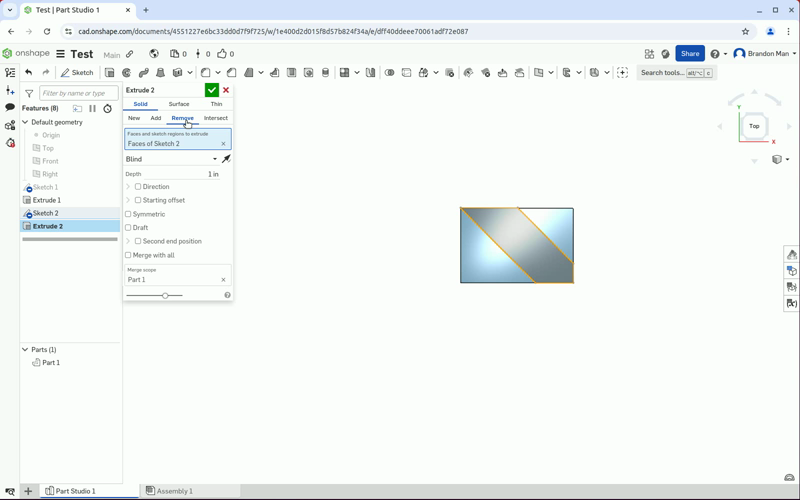
key(tab, 4)
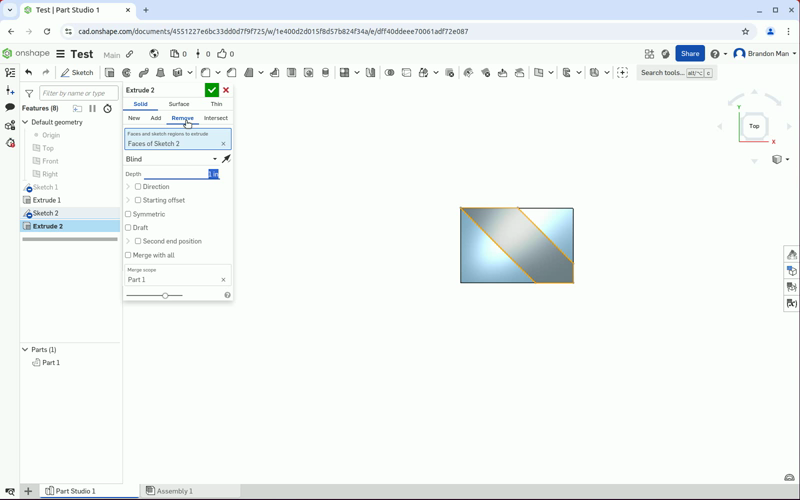
text(7.703)
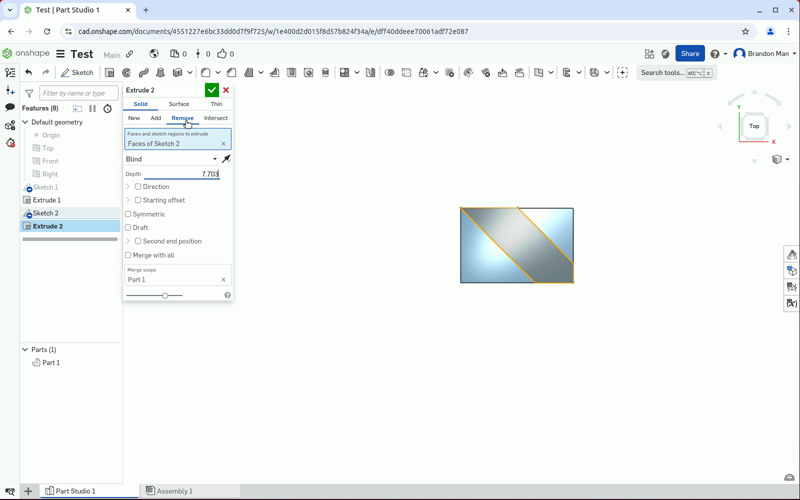
key(tab, 6)
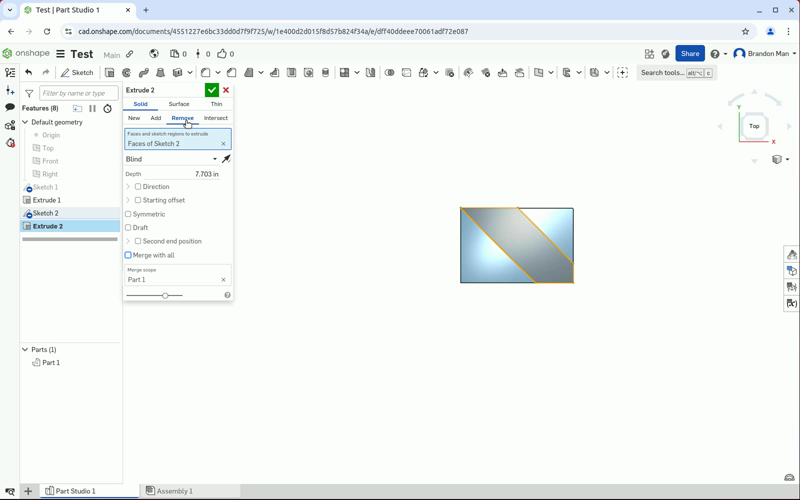
key(space)
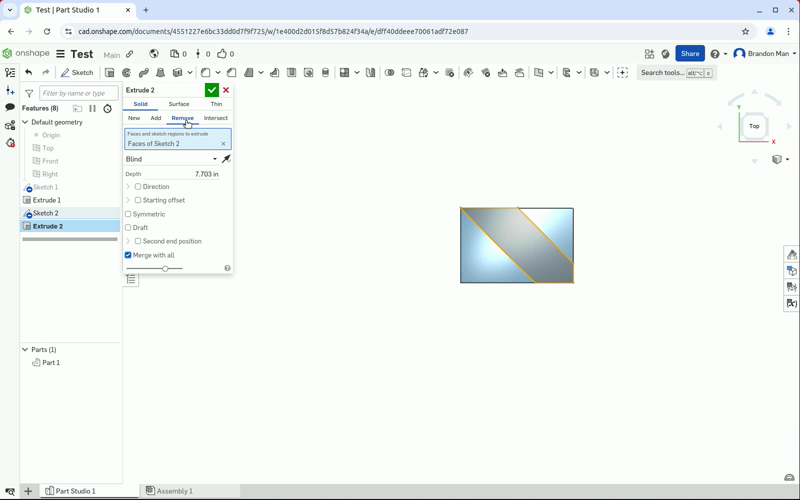
key(enter)
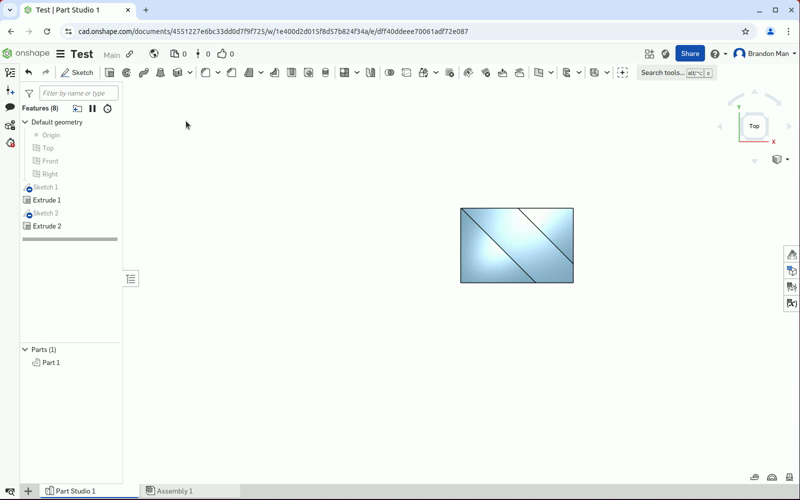
key(shift+h)
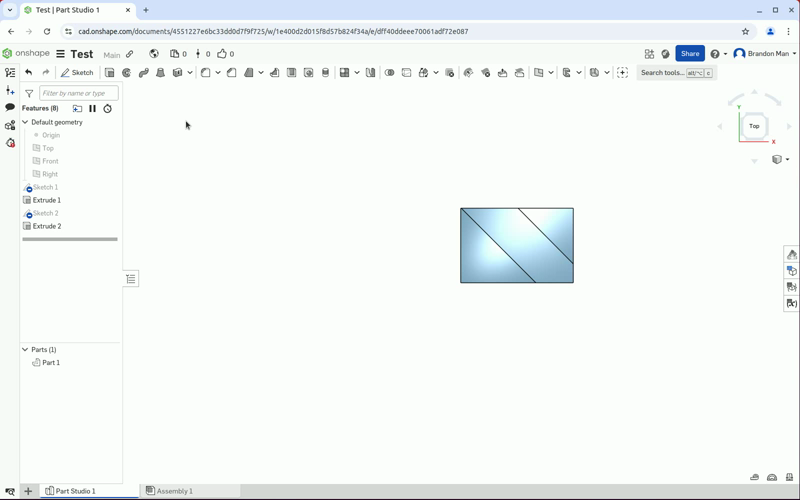
key(shift+h)
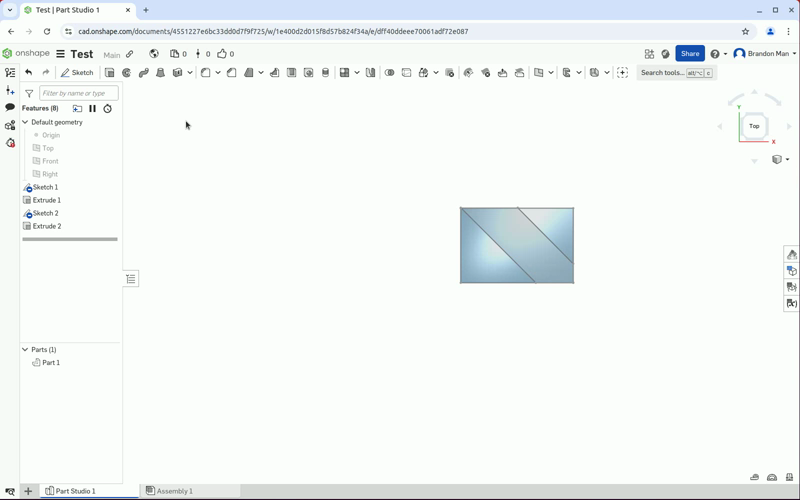
key(shift+7)
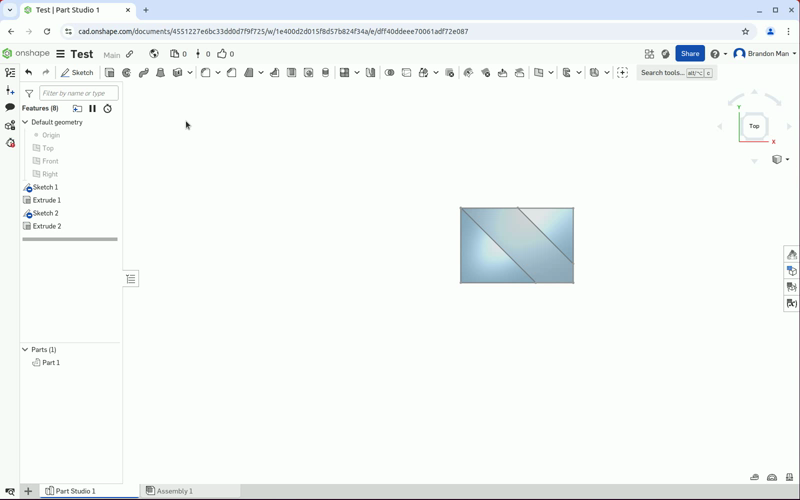
key(up, 3)
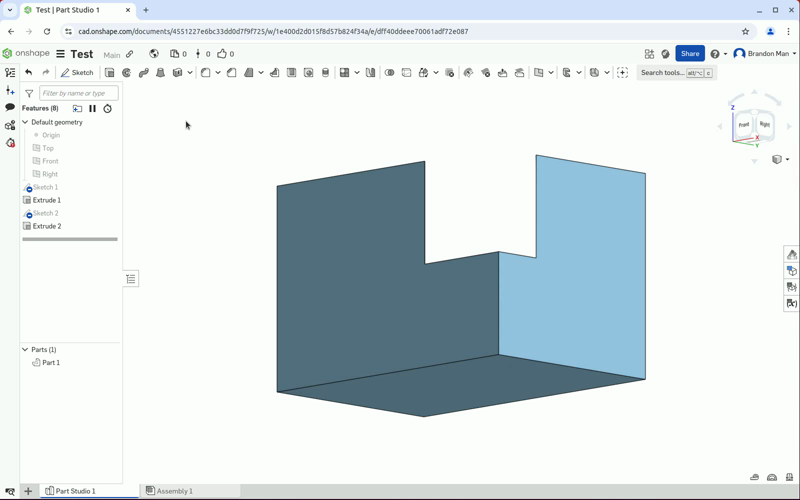
key(left, 3)
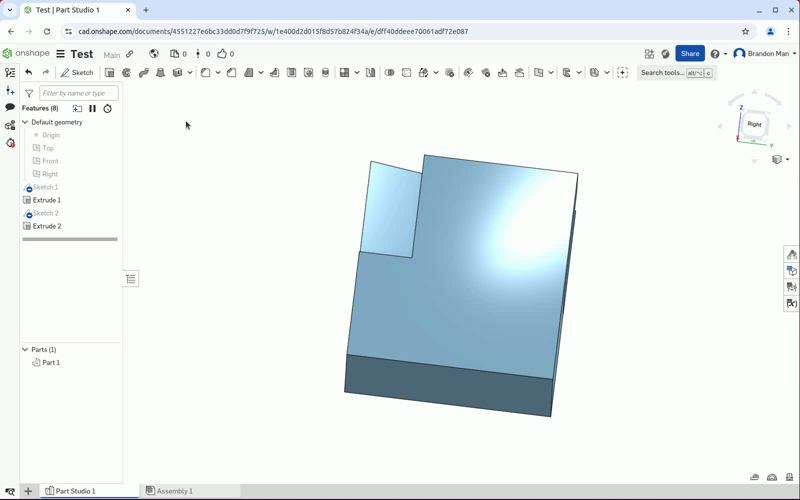
key(right, 3)
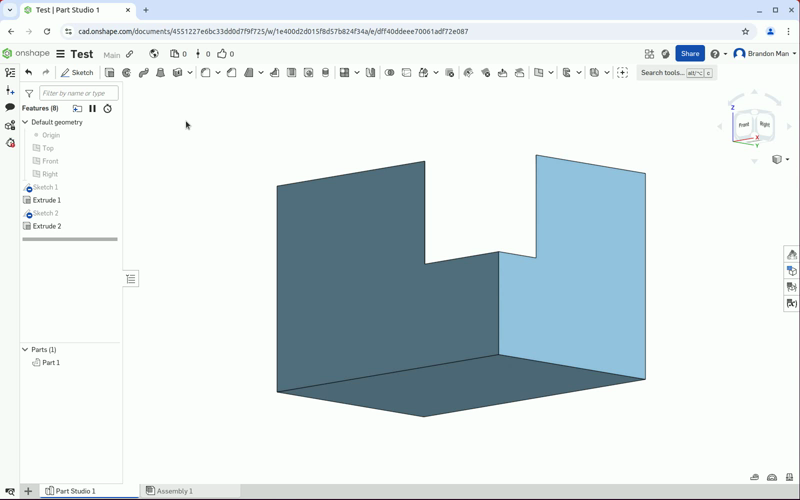
key(down, 3)
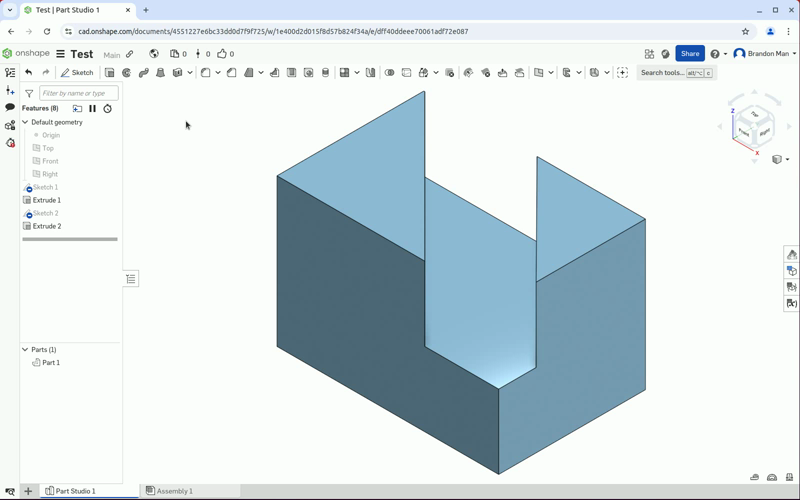
mouse_move(73, 189)
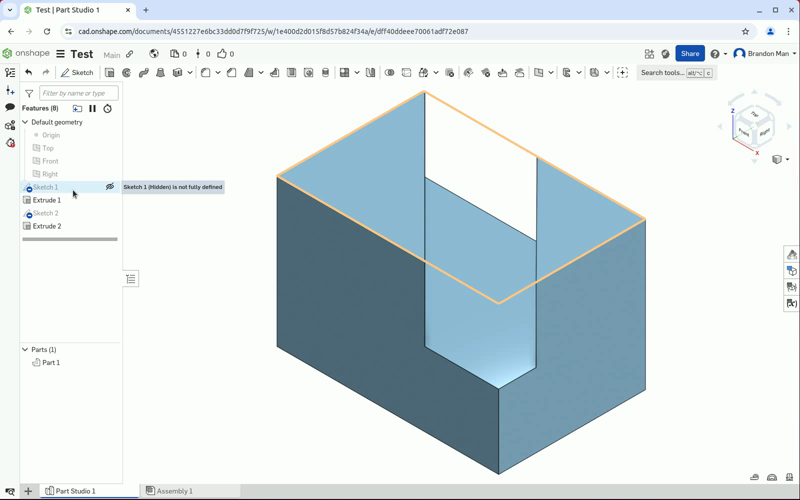
click(73, 189)